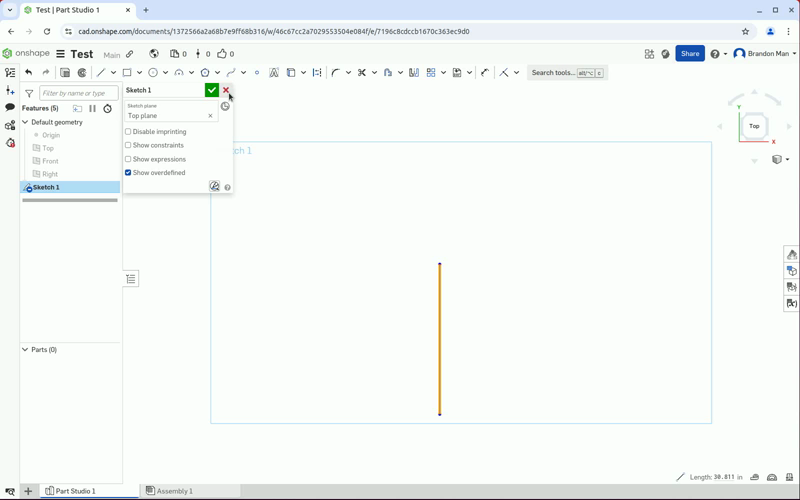
key(shift+h)
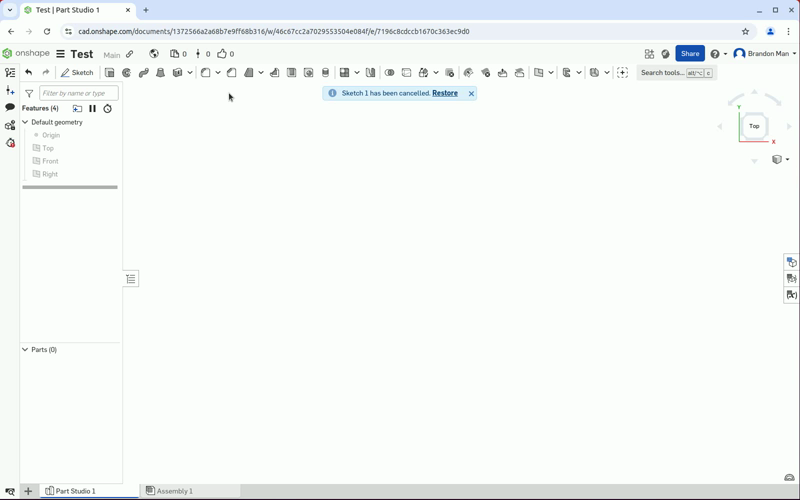
mouse_move(73, 352)
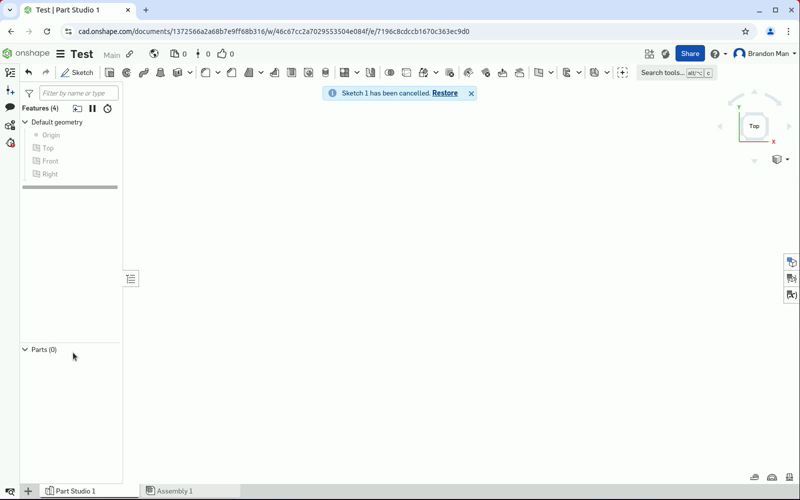
key(y)
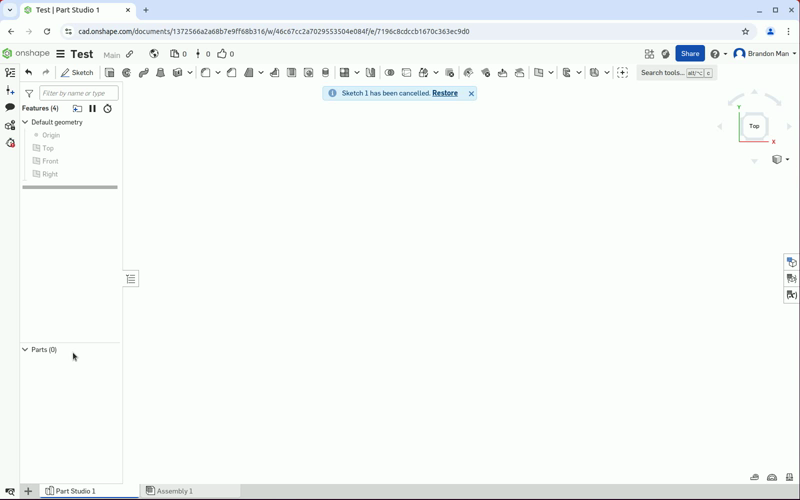
key(shift+p)
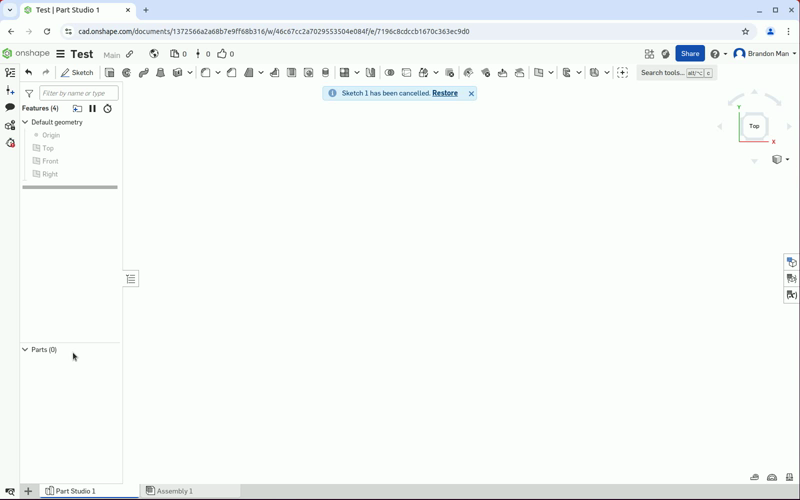
key(space)
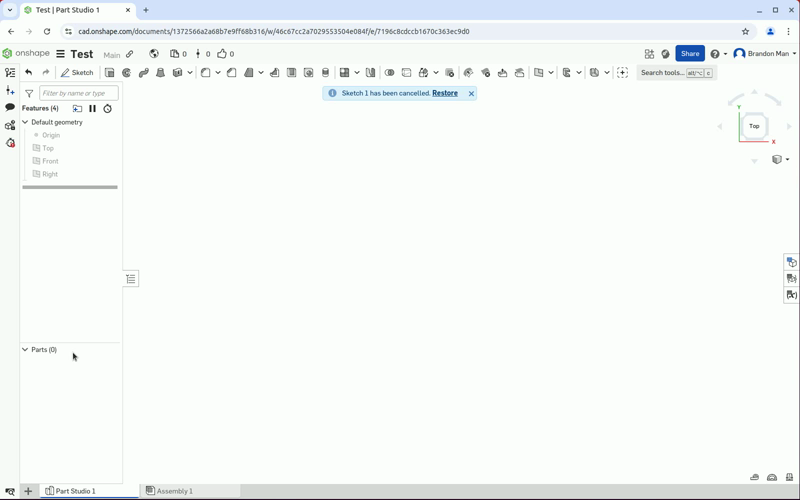
key_down(shift)
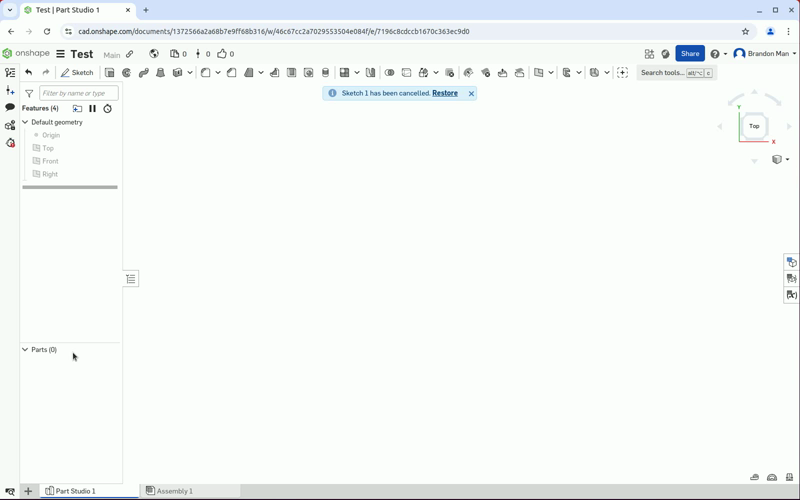
key(up)
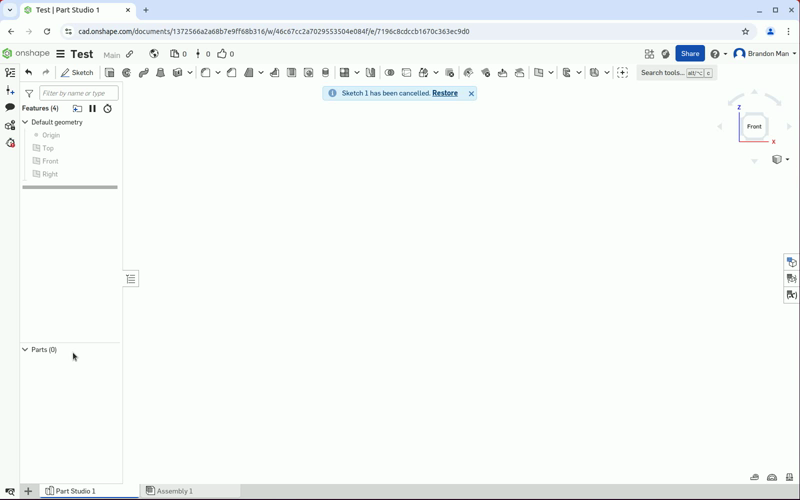
key_up(shift)
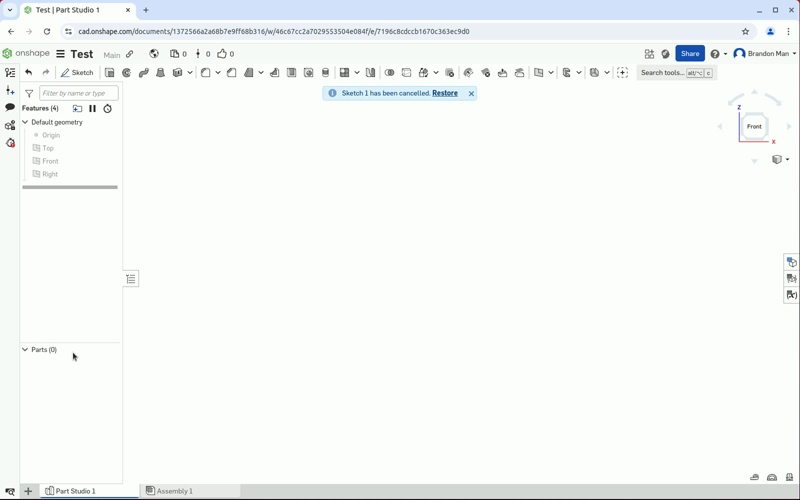
mouse_move(73, 352)
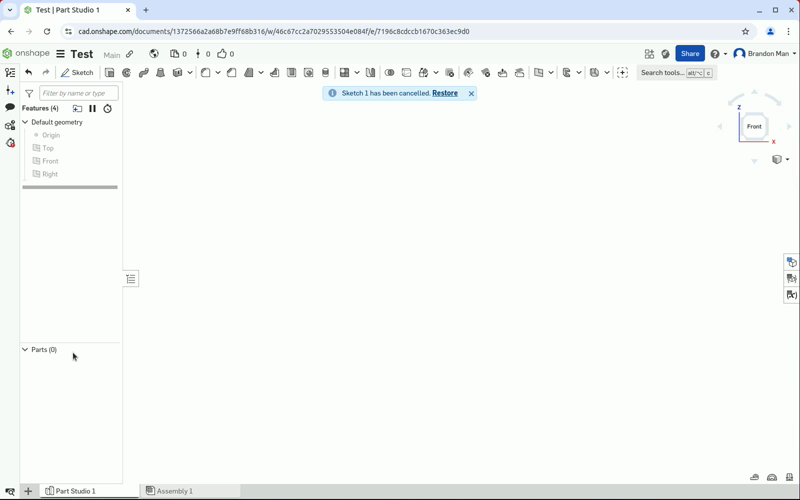
key(shift+y)
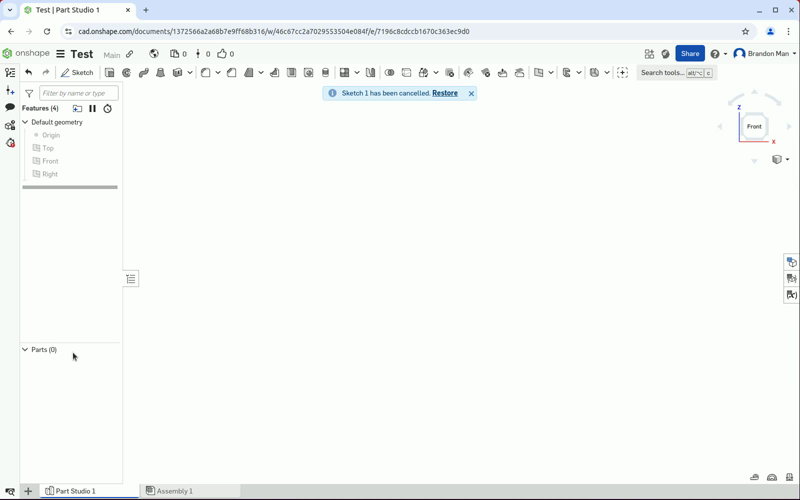
key(shift+s)
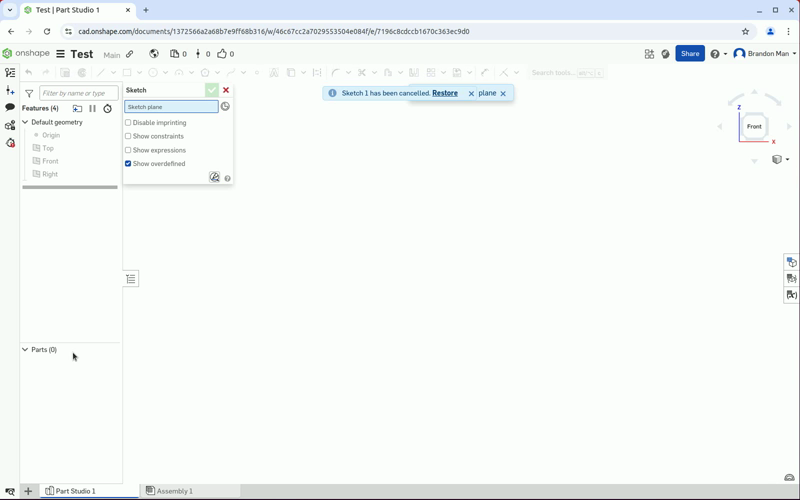
mouse_move(73, 163)
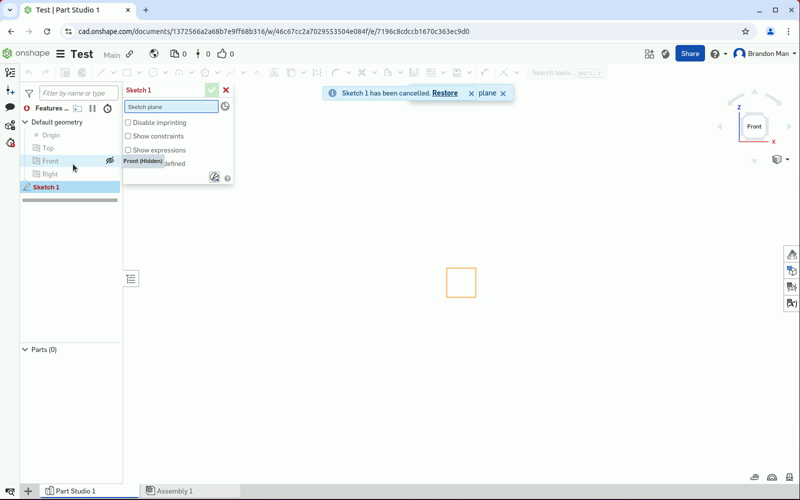
click(73, 163)
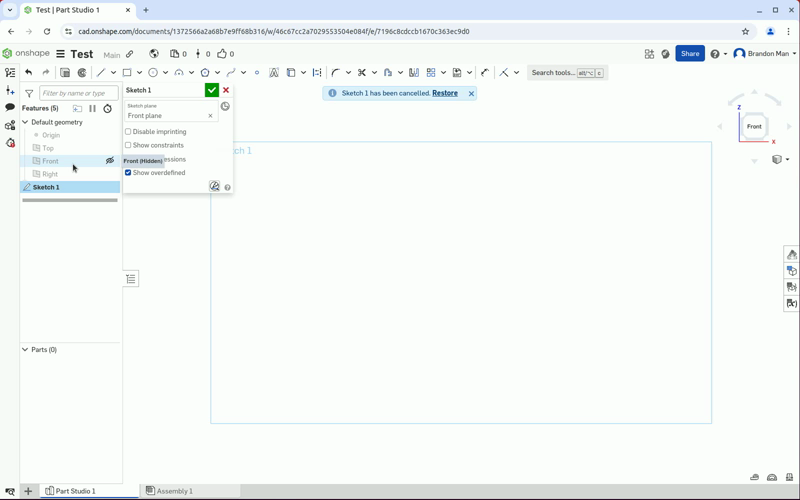
mouse_move(73, 352)
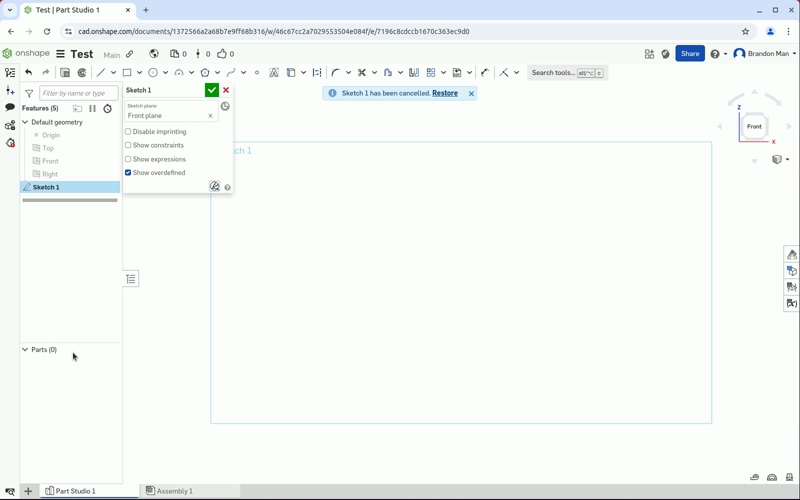
key(y)
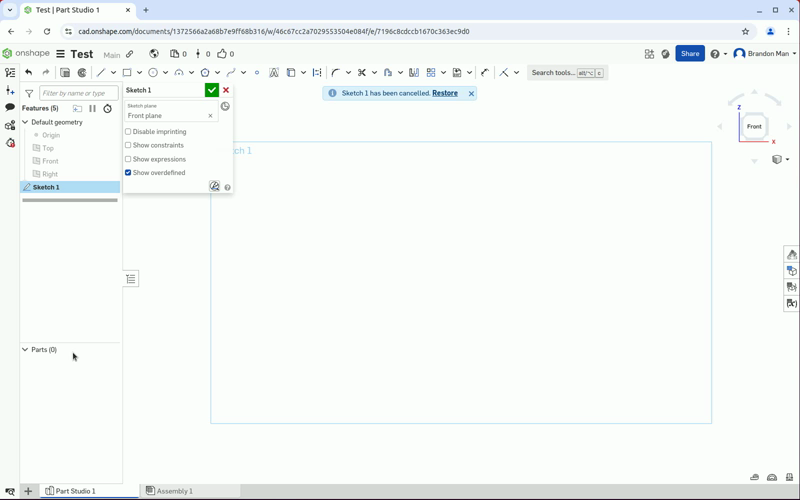
key(c)
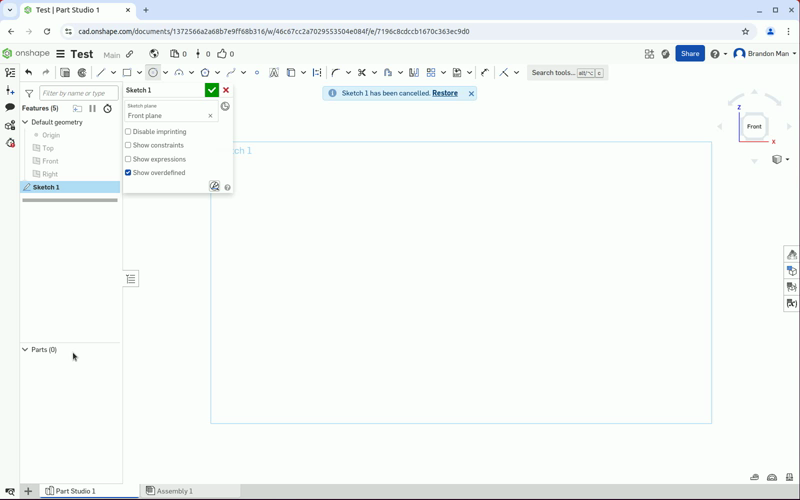
key_down(shift)
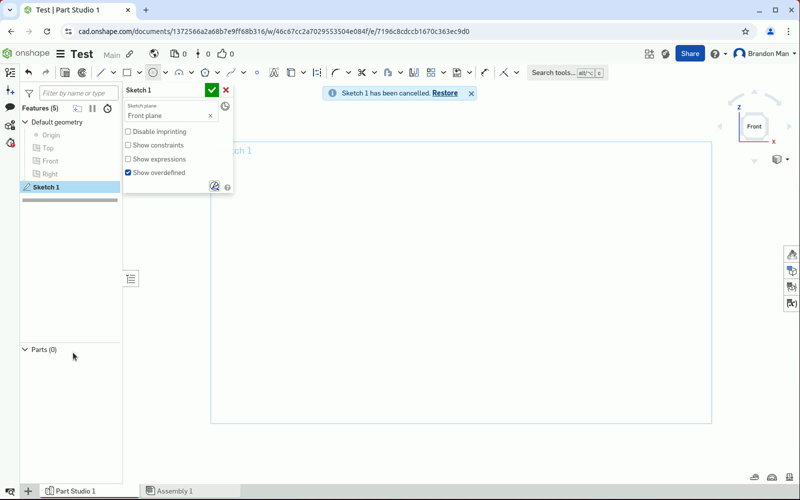
mouse_move(461, 282)
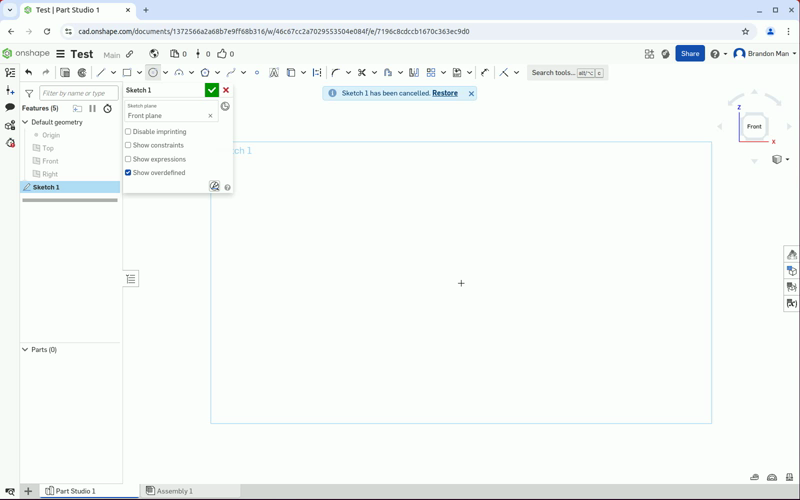
click(461, 282)
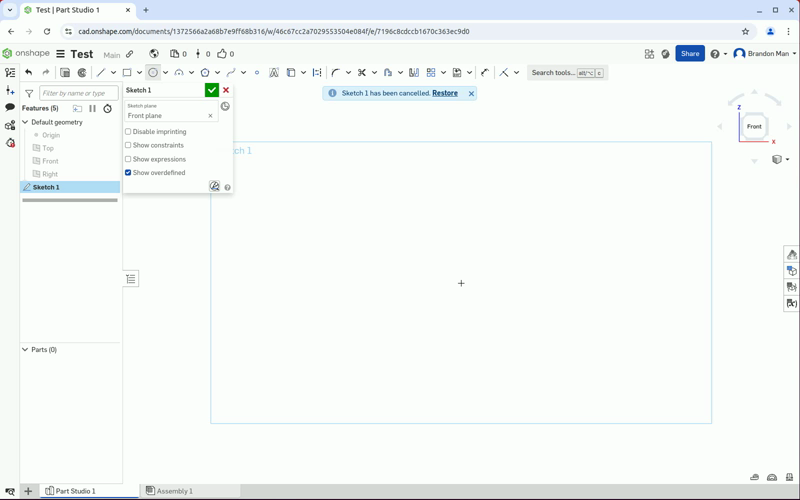
key_up(shift)
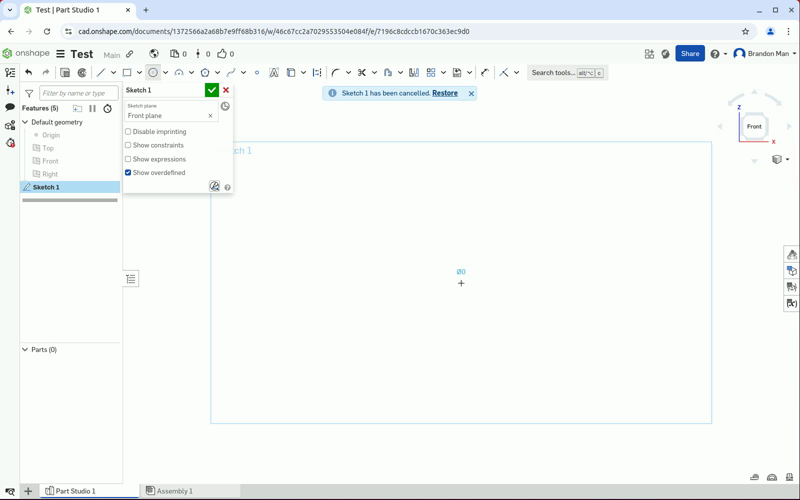
mouse_move(574, 282)
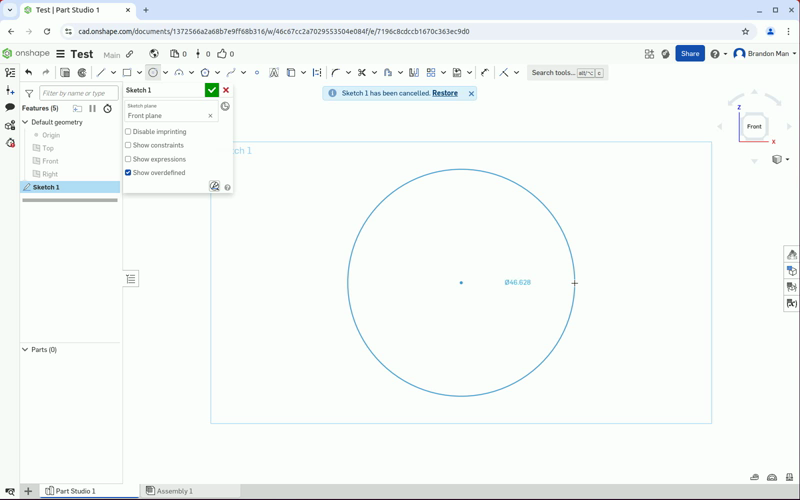
click(574, 282)
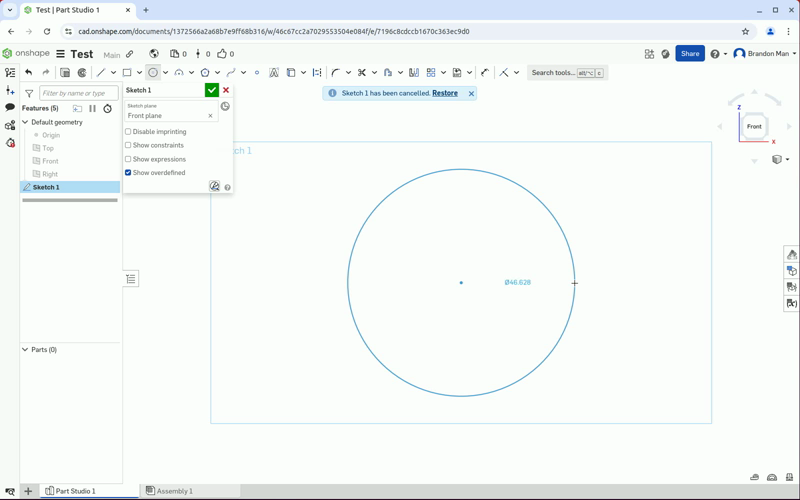
key(esc)
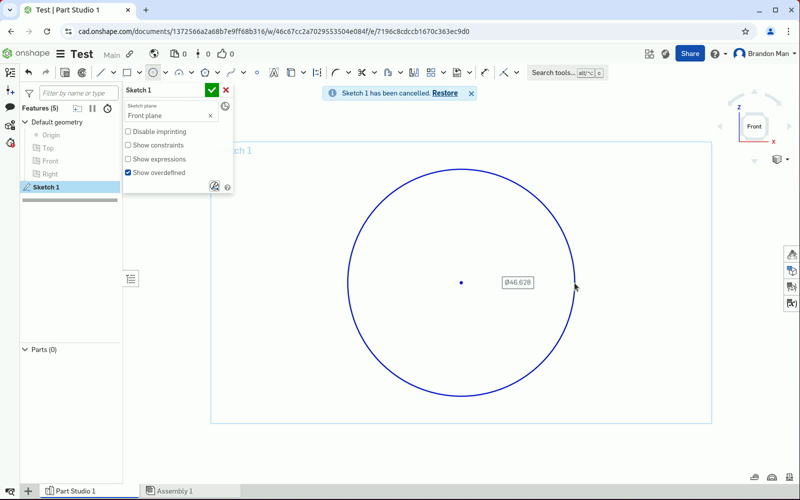
mouse_move(521, 297)
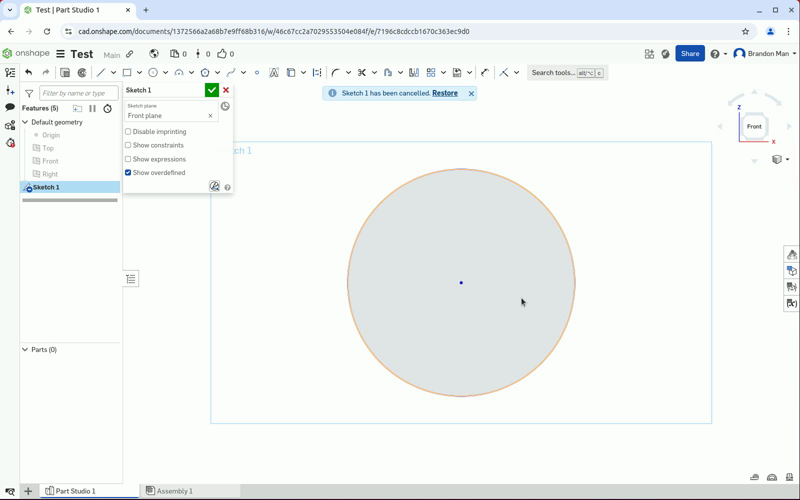
click(521, 297)
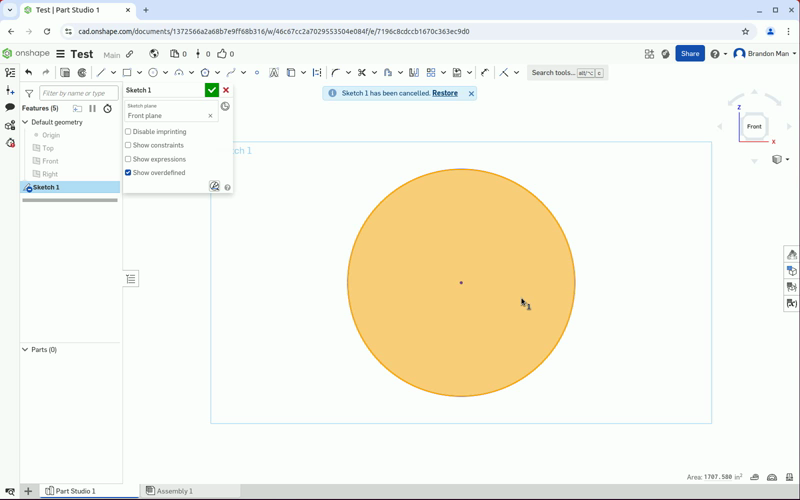
mouse_move(73, 352)
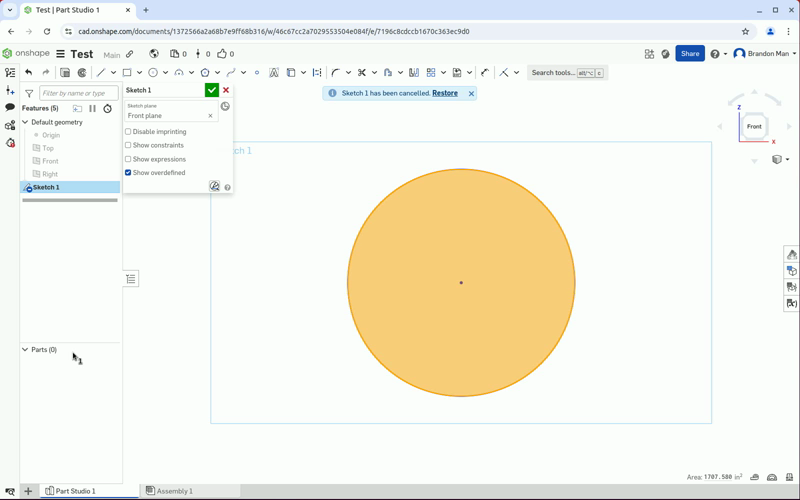
key(shift+y)
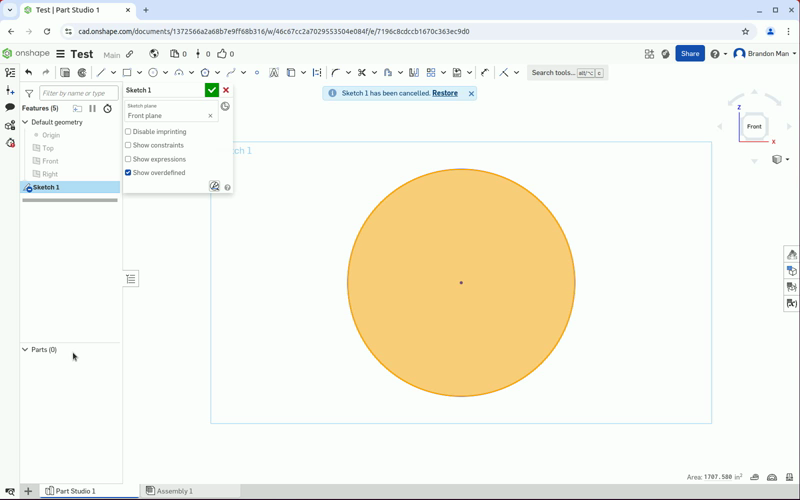
key(shift+e)
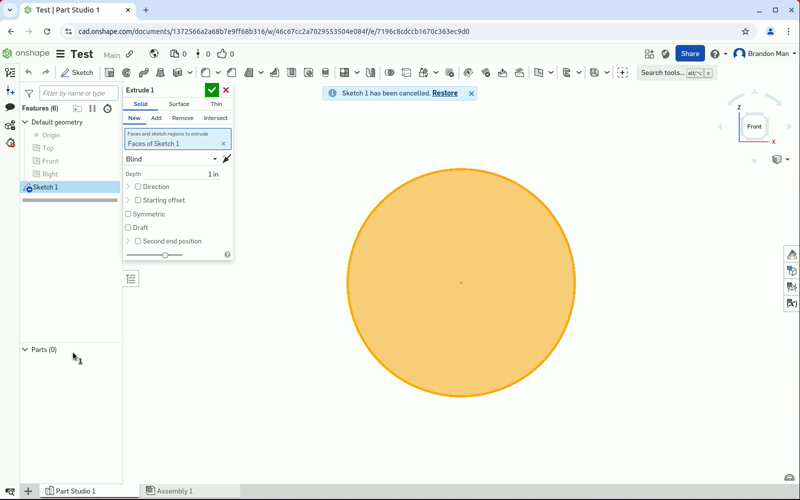
mouse_move(143, 106)
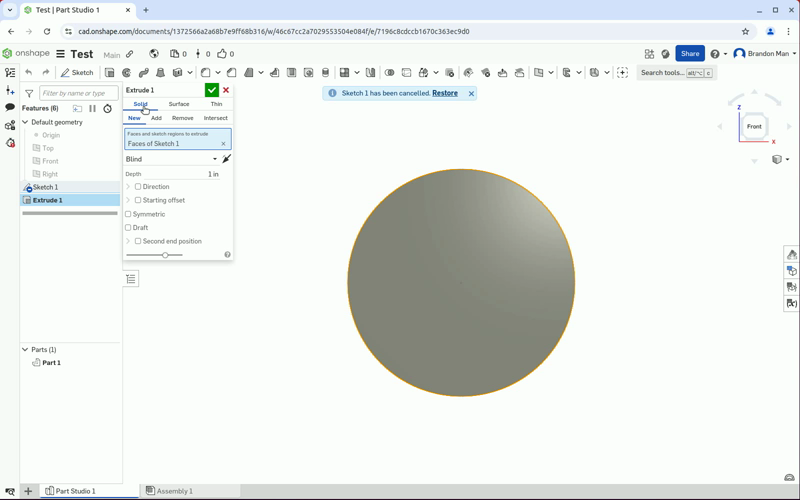
click(143, 106)
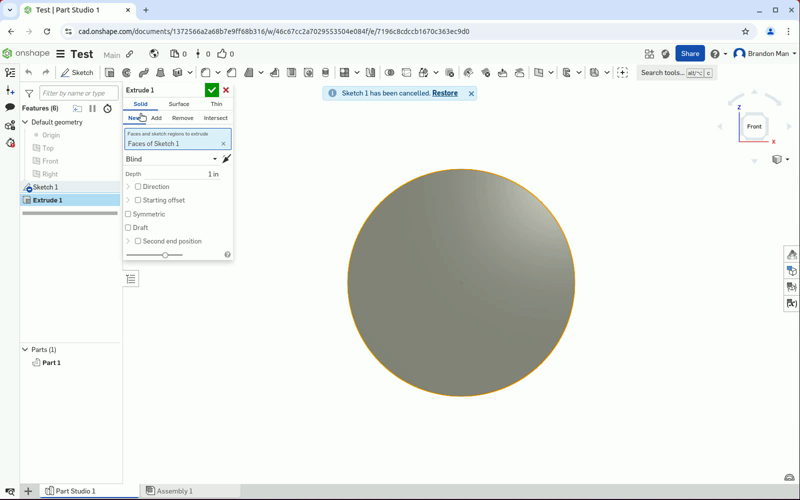
mouse_move(137, 120)
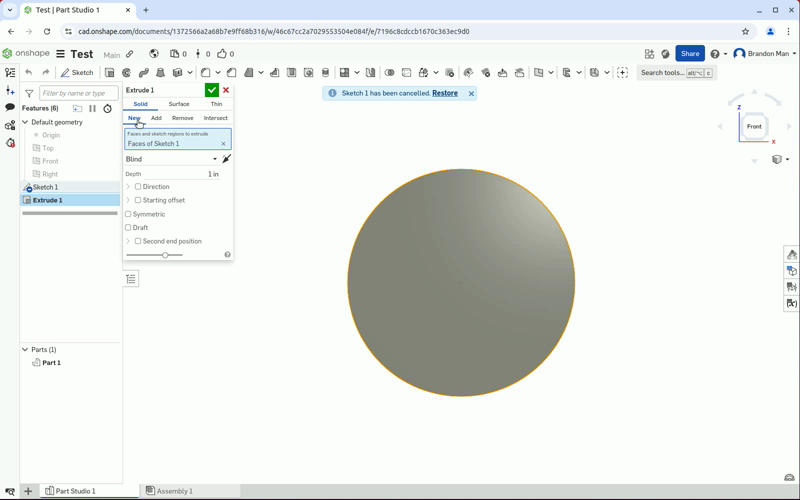
click(137, 120)
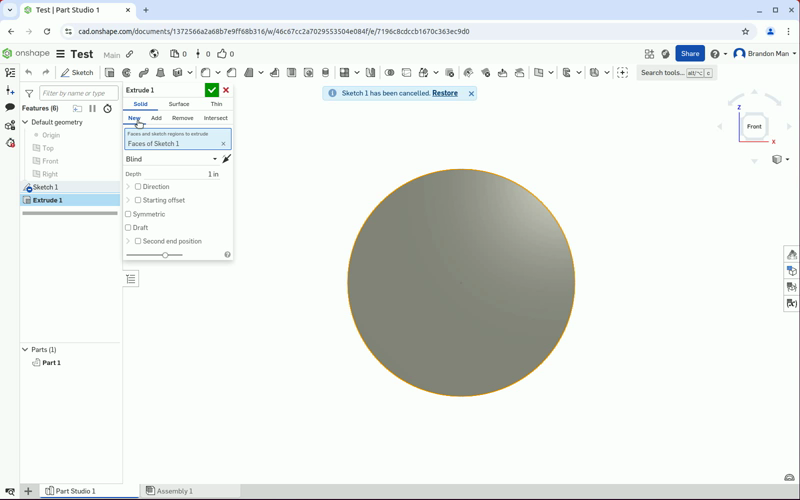
key(tab, 4)
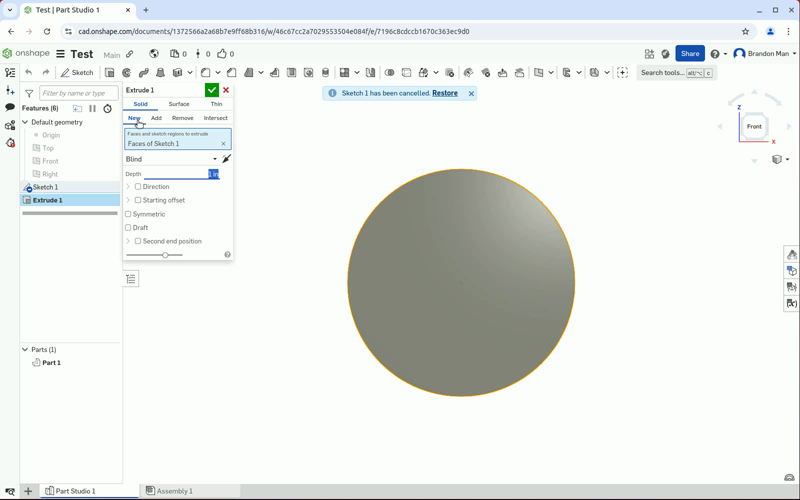
text(3.129)
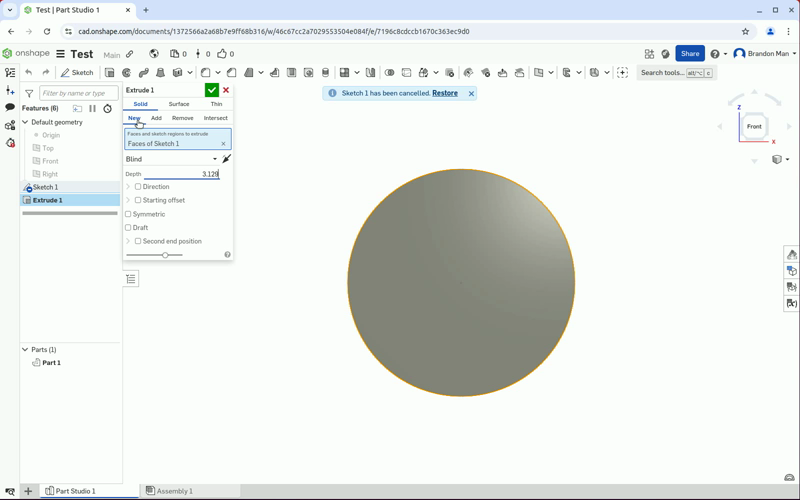
key(enter)
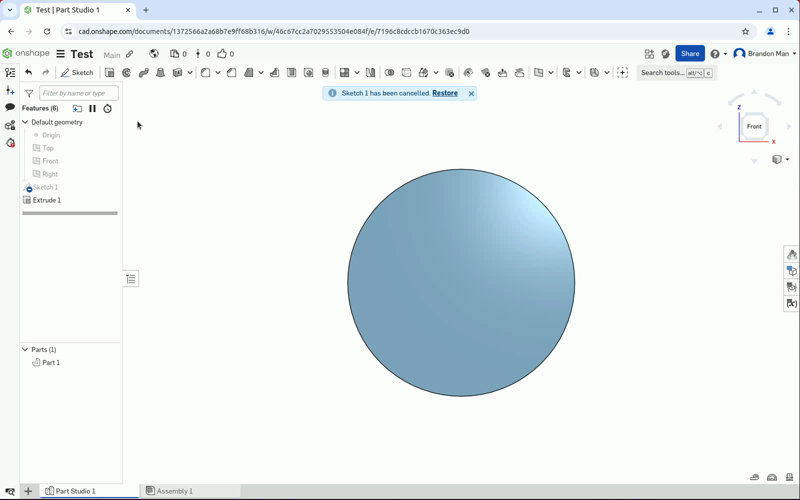
key(shift+h)
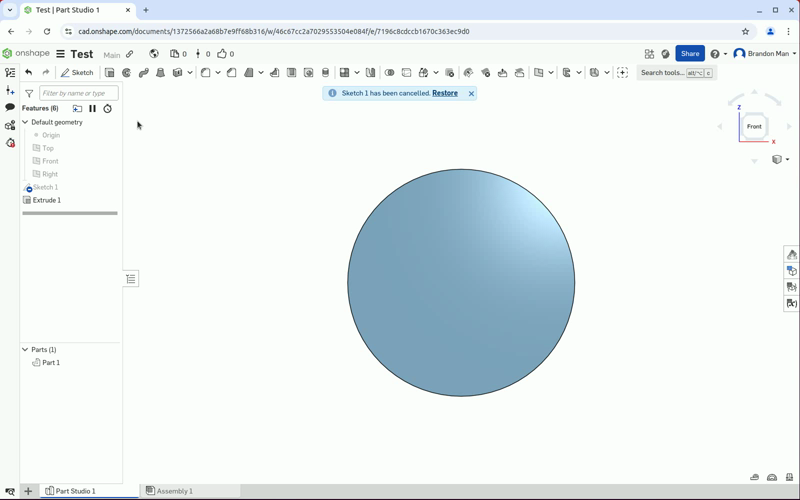
key(shift+h)
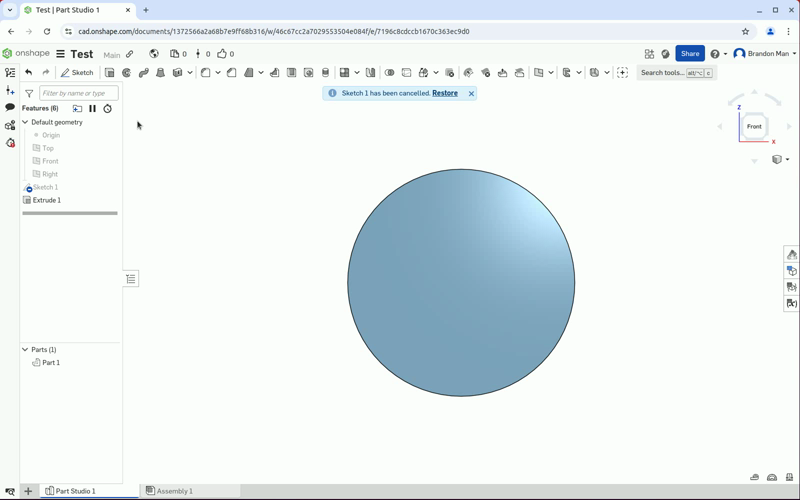
mouse_move(73, 189)
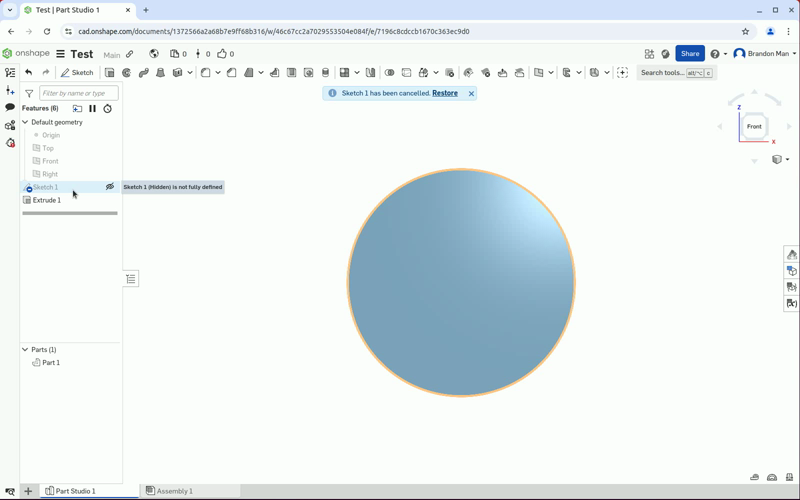
click(73, 189)
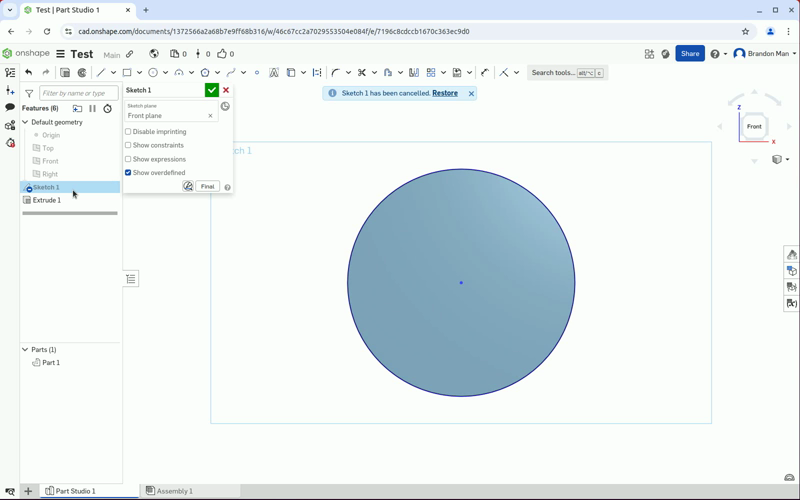
mouse_move(229, 92)
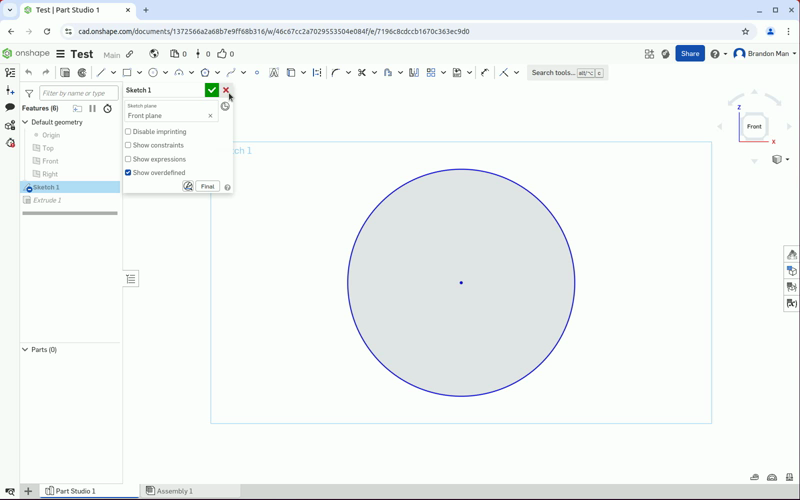
click(229, 92)
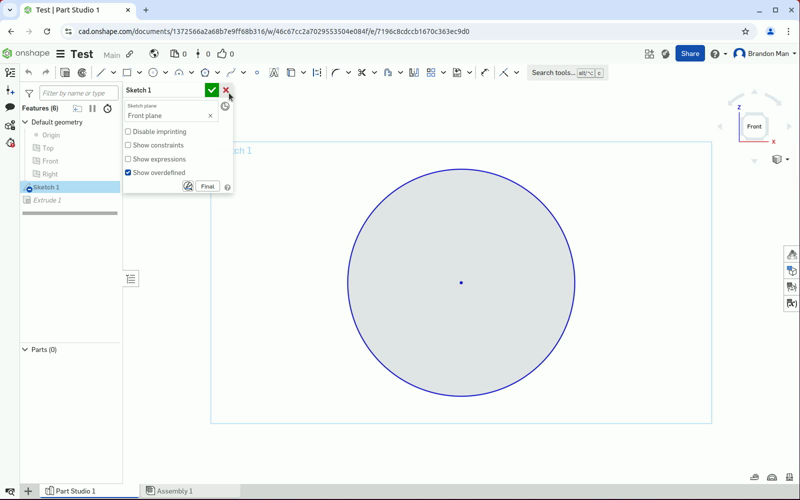
key(shift+s)
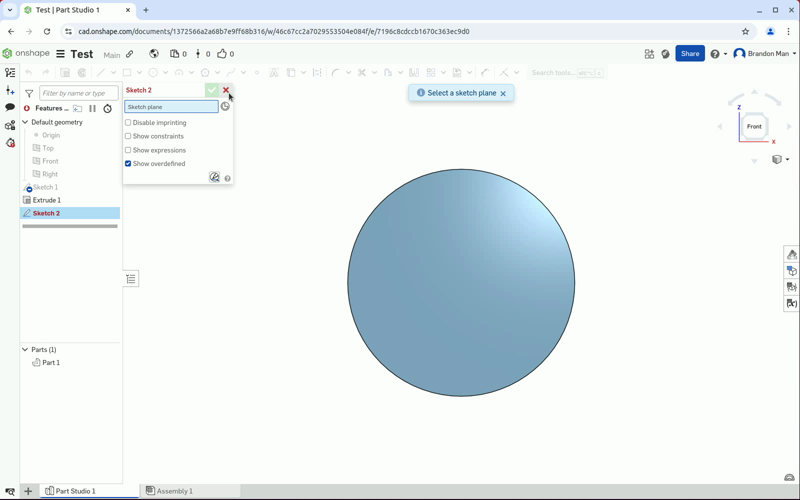
mouse_move(73, 163)
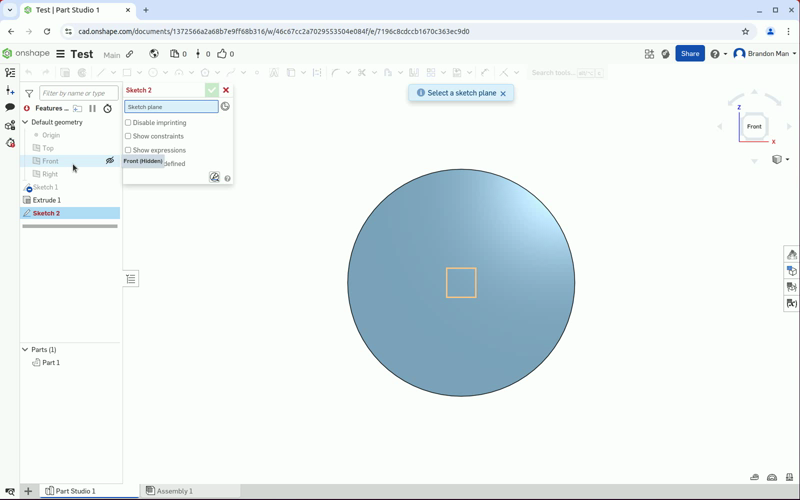
click(73, 163)
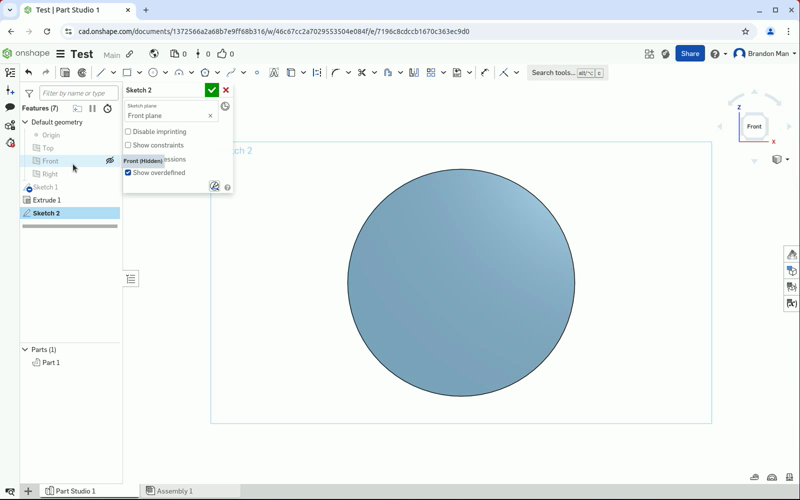
mouse_move(73, 352)
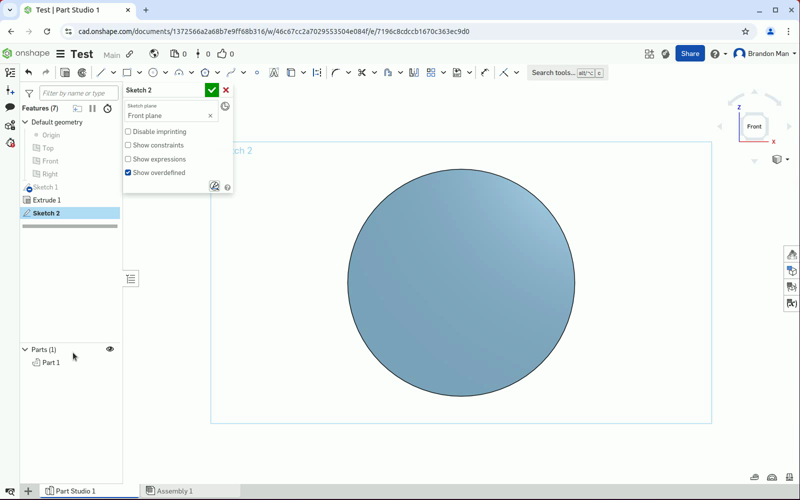
key(y)
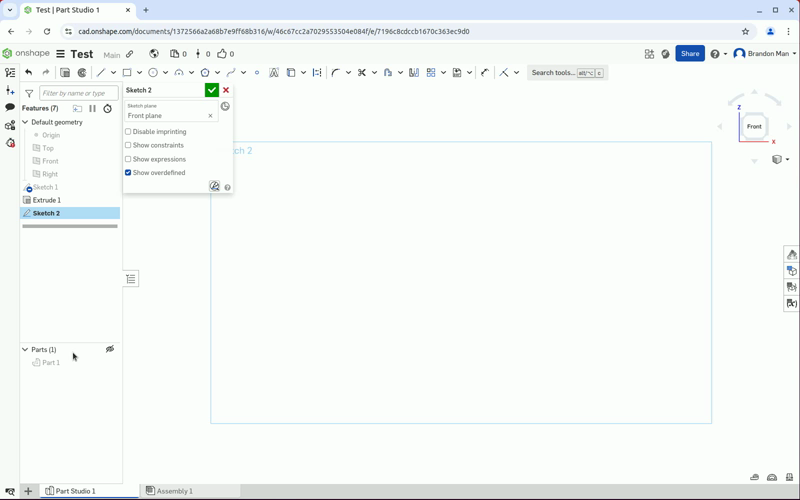
key(c)
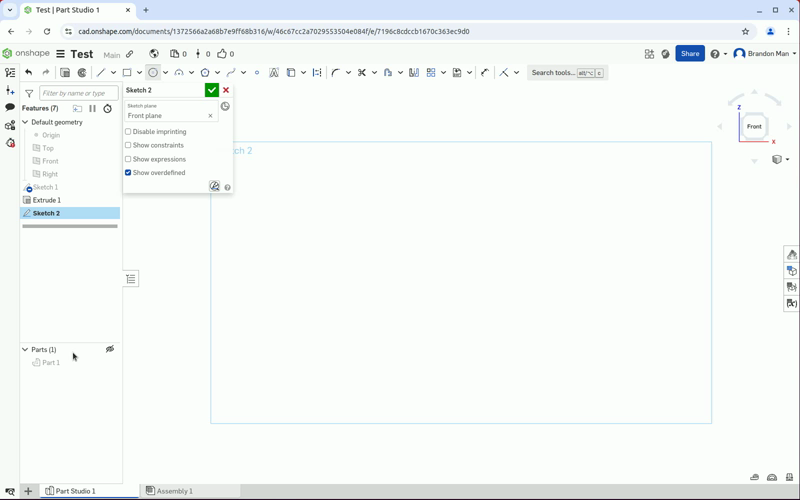
key_down(shift)
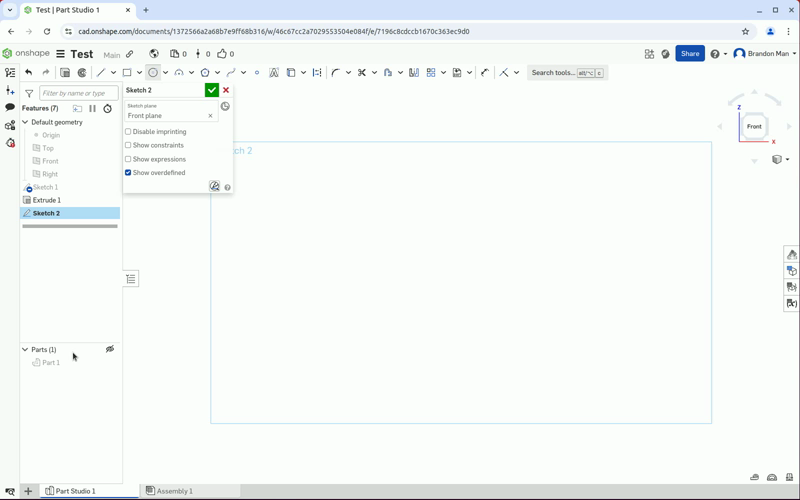
mouse_move(461, 282)
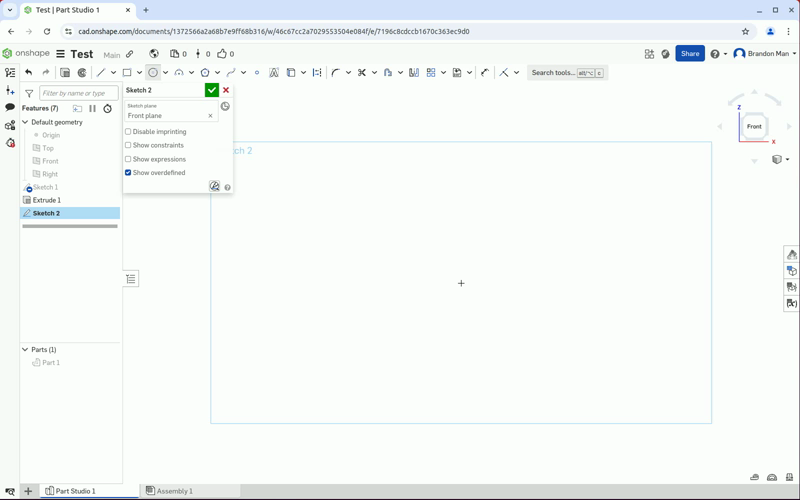
click(461, 282)
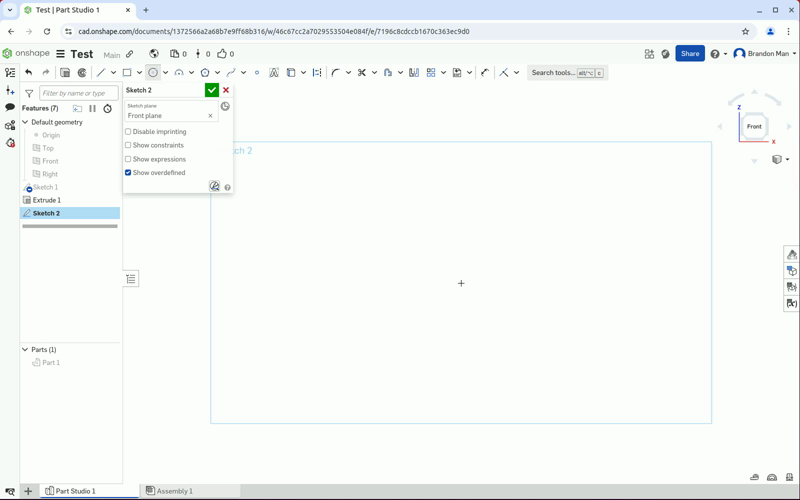
key_up(shift)
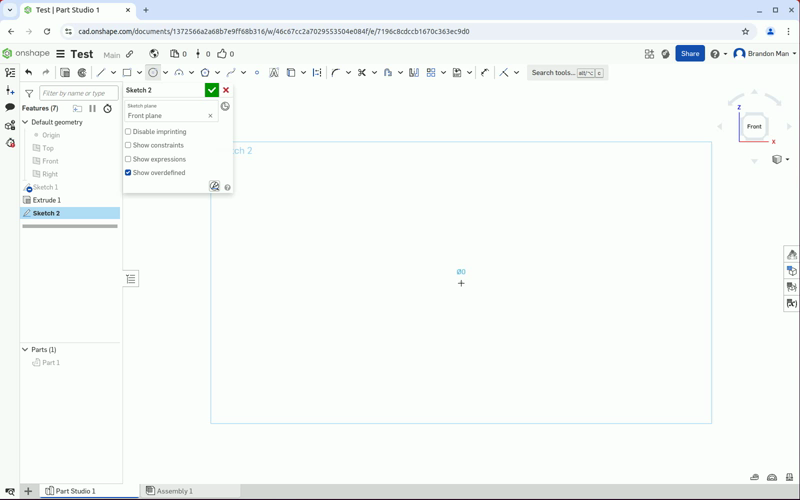
mouse_move(484, 282)
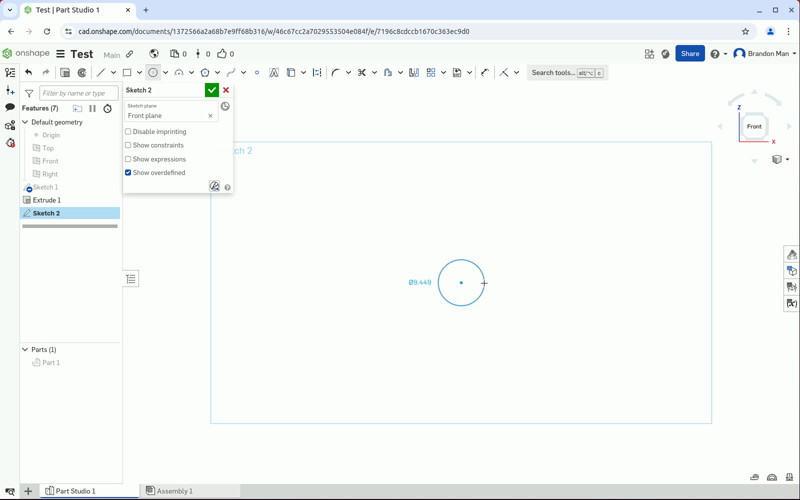
click(484, 282)
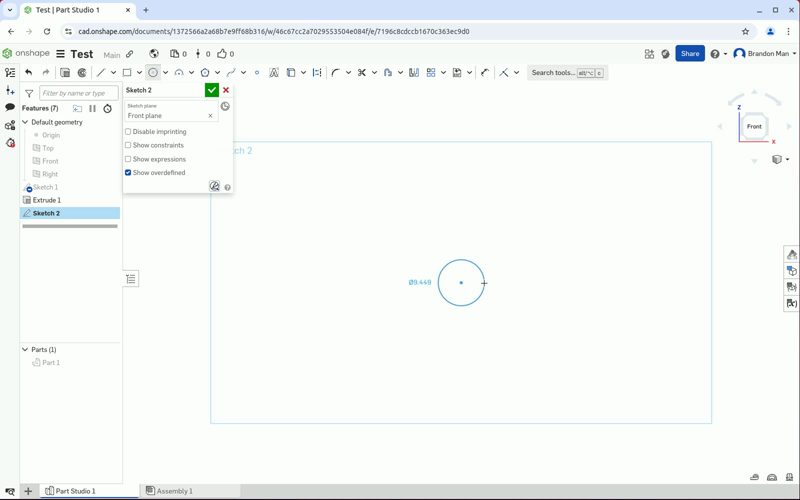
key(esc)
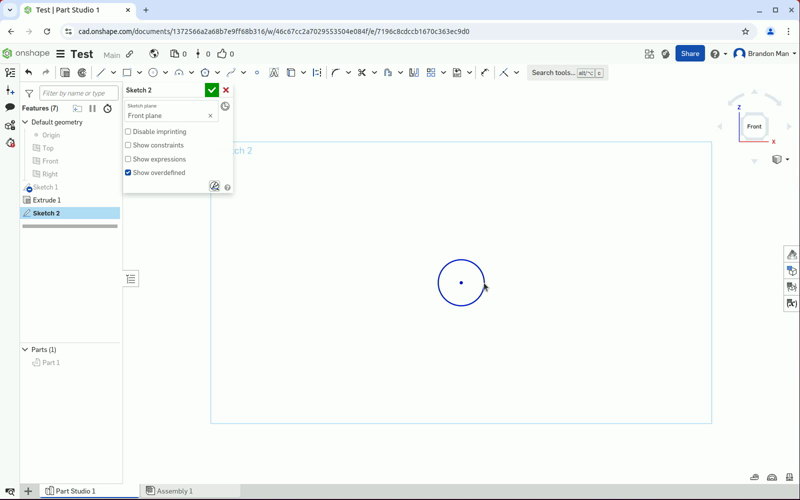
mouse_move(456, 294)
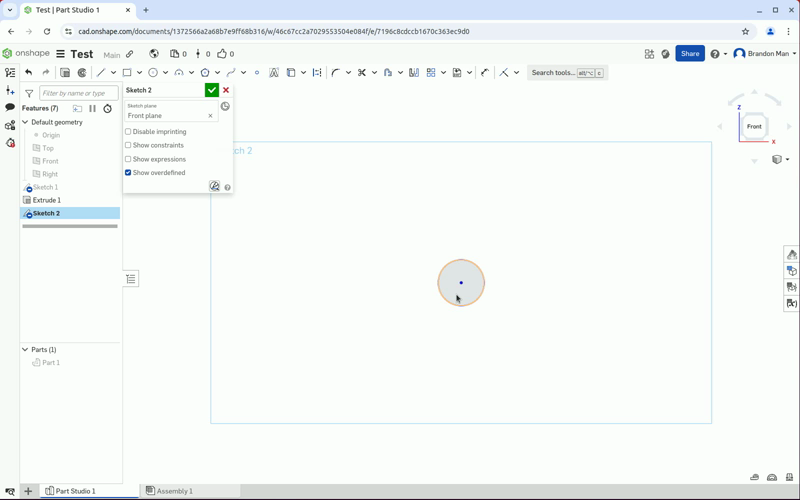
scroll(6)
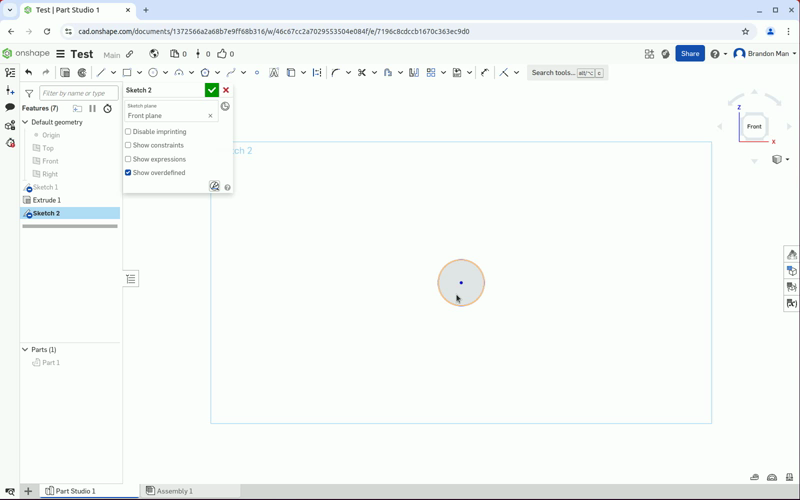
scroll(6)
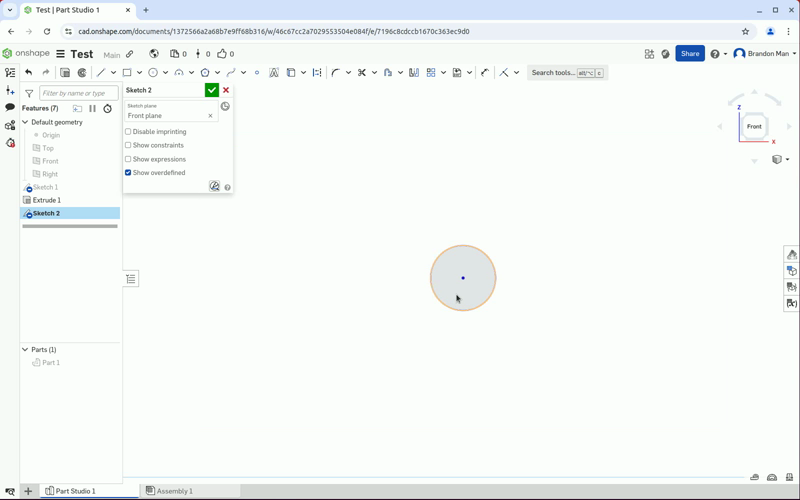
scroll(6)
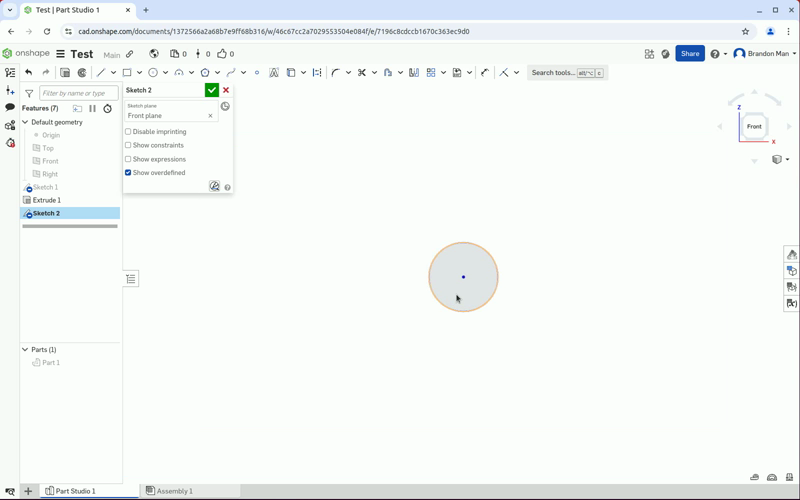
scroll(6)
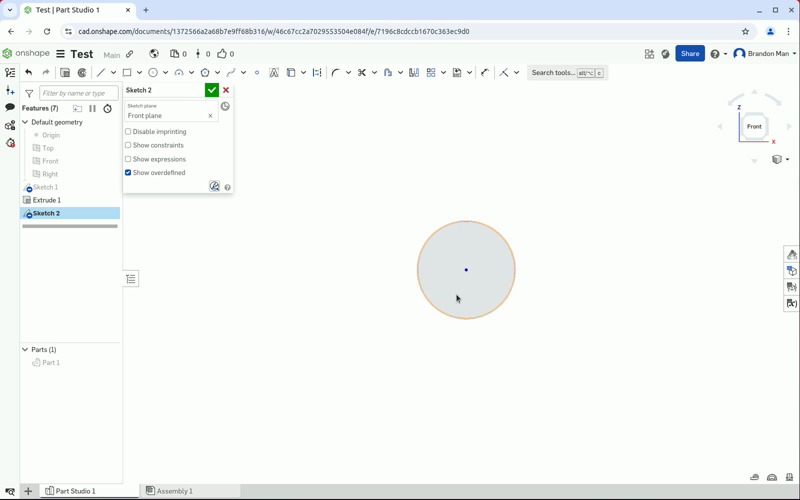
scroll(6)
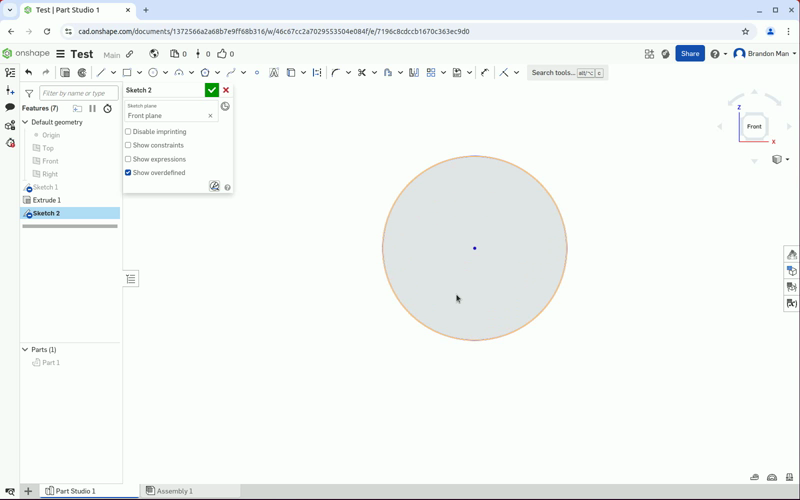
scroll(6)
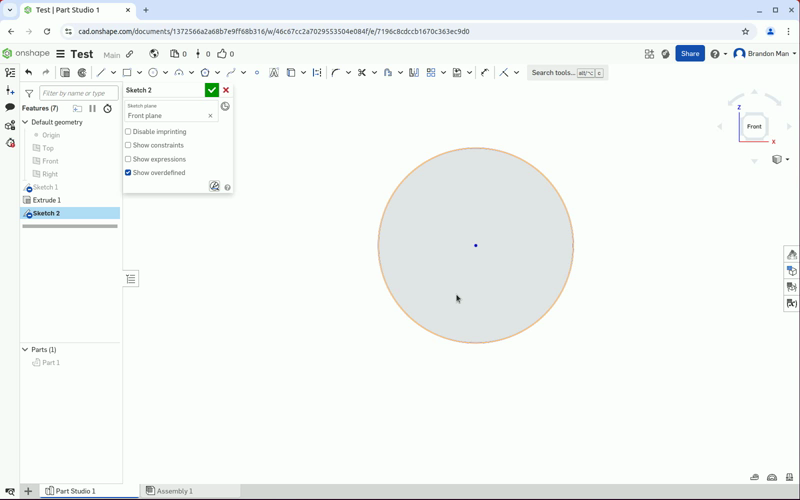
scroll(6)
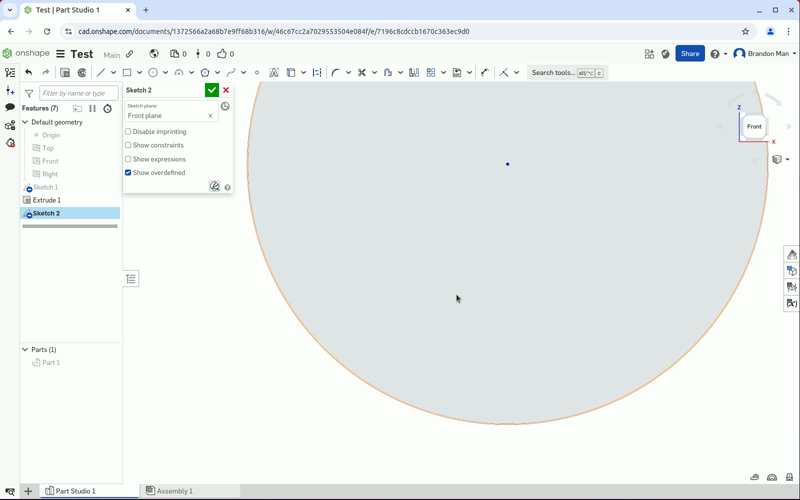
click(456, 294)
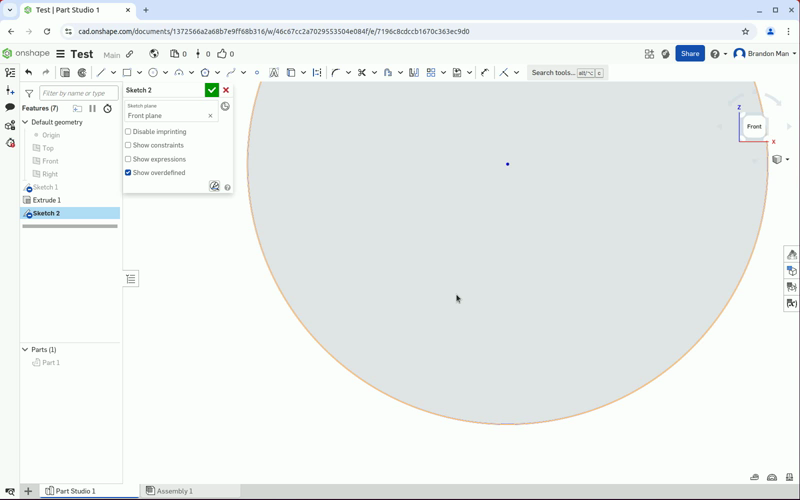
scroll(-6)
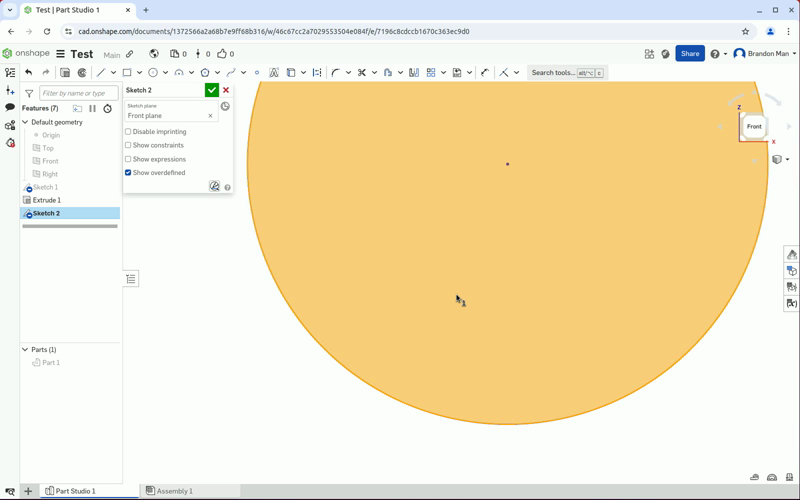
scroll(-6)
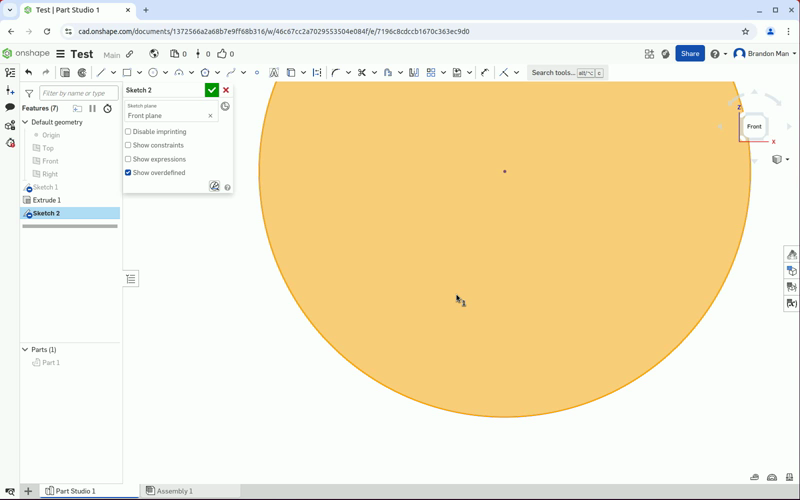
scroll(-6)
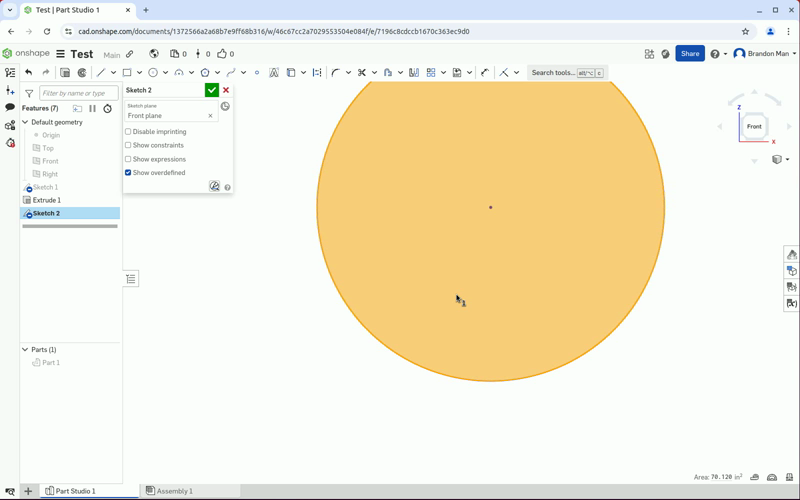
scroll(-6)
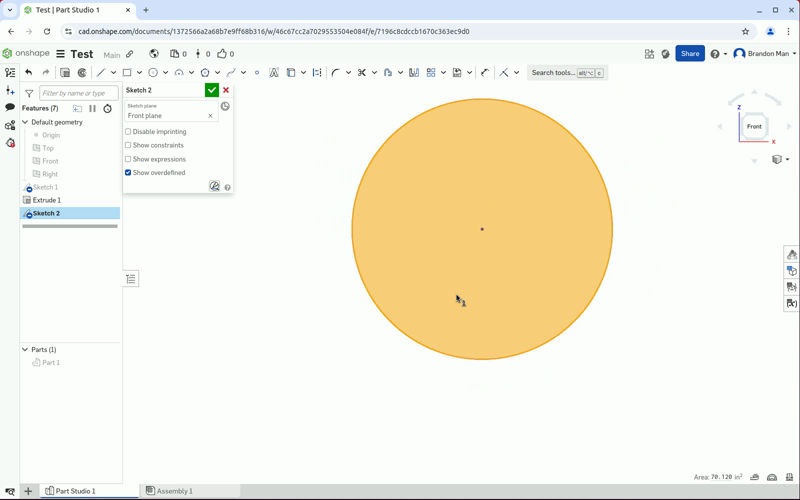
scroll(-6)
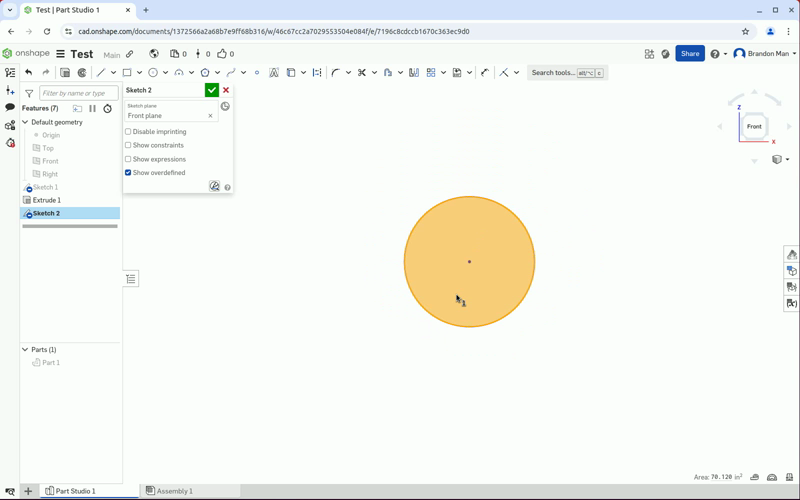
scroll(-6)
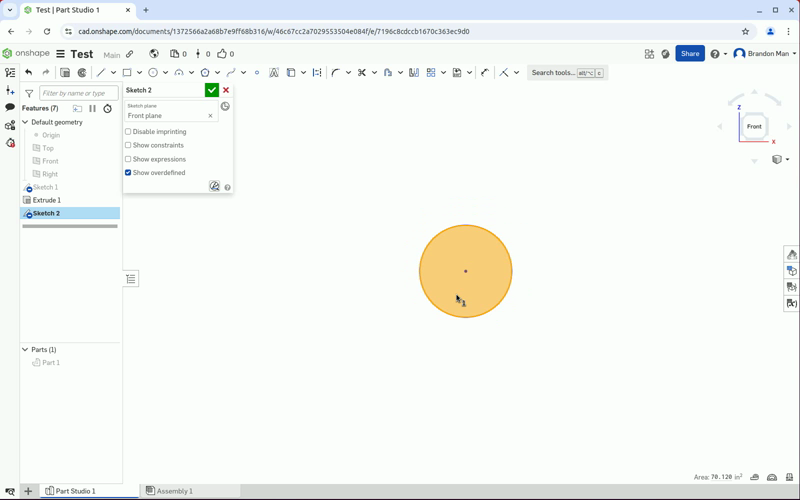
scroll(-6)
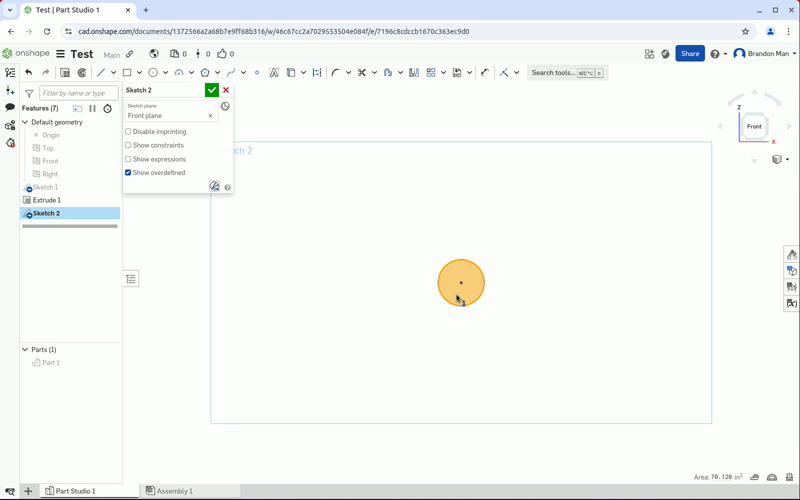
mouse_move(73, 352)
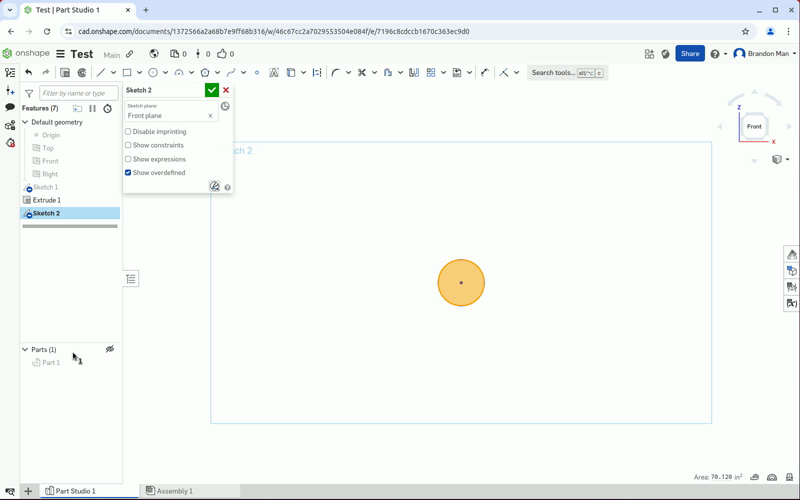
key(shift+y)
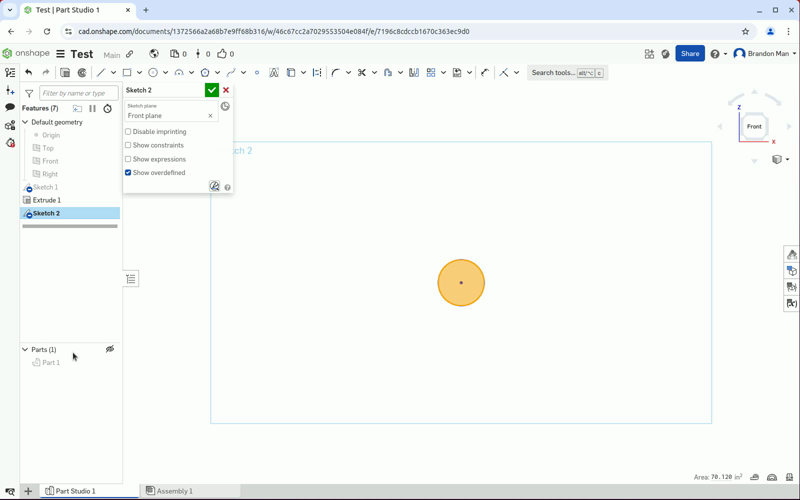
key(shift+e)
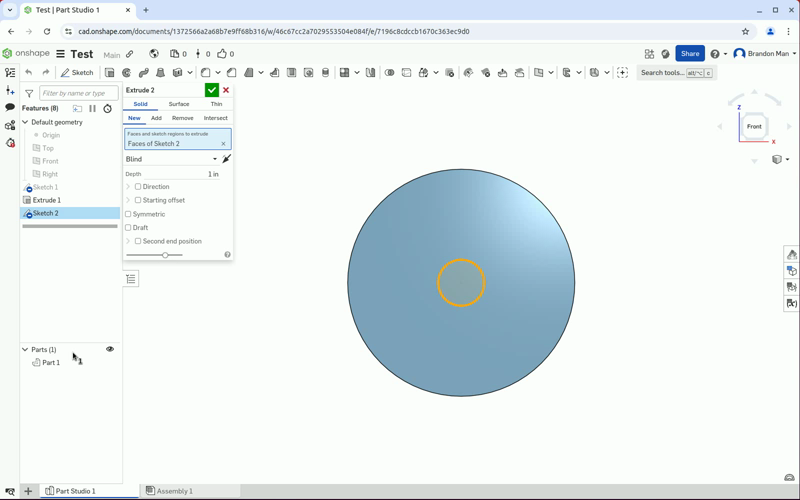
mouse_move(143, 106)
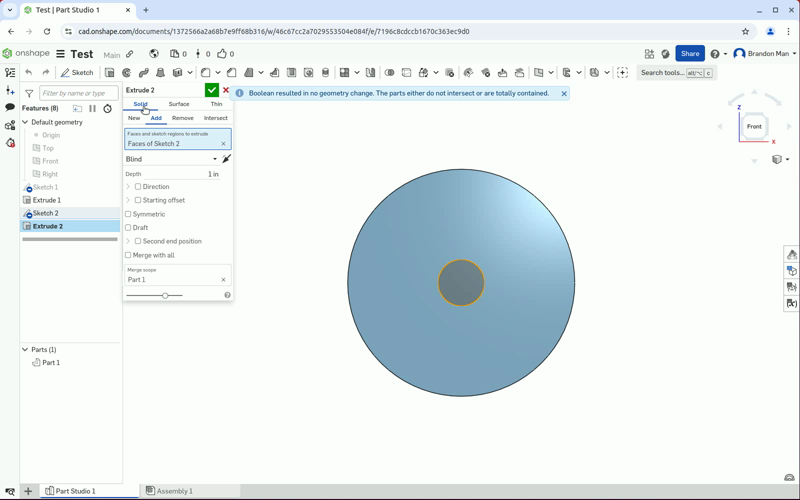
click(143, 106)
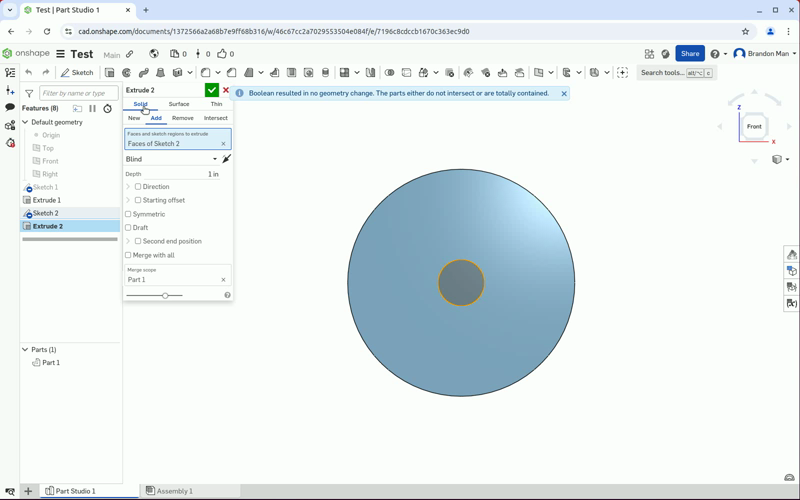
mouse_move(137, 120)
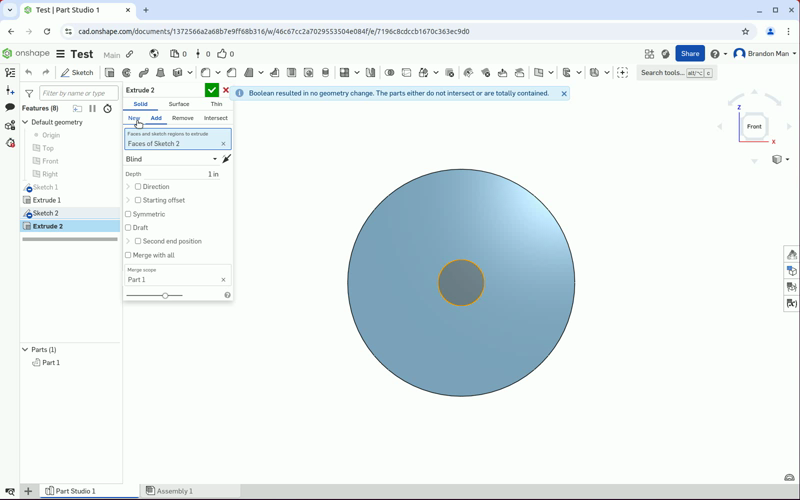
click(137, 120)
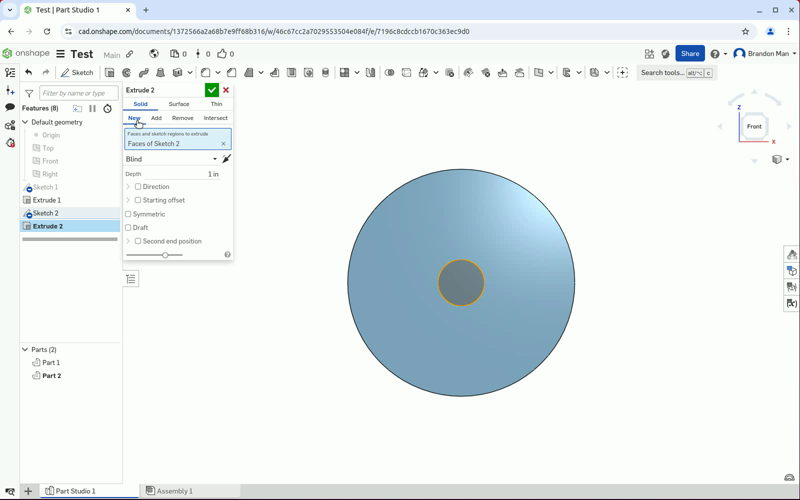
key(tab, 4)
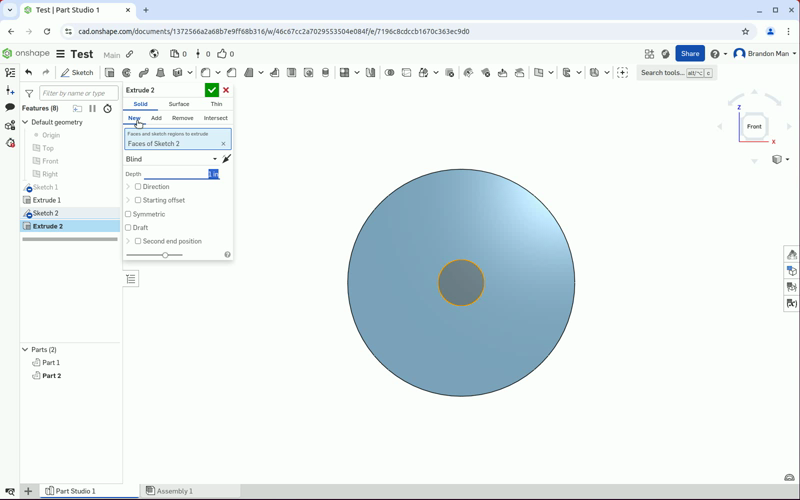
text(7.703)
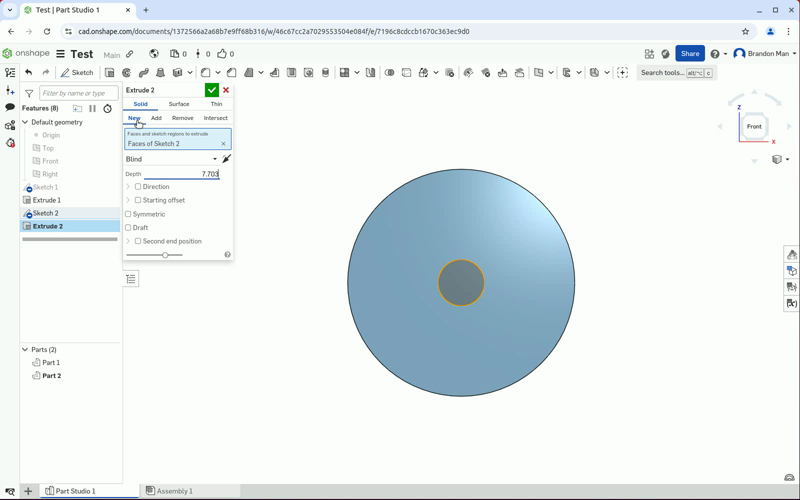
key(enter)
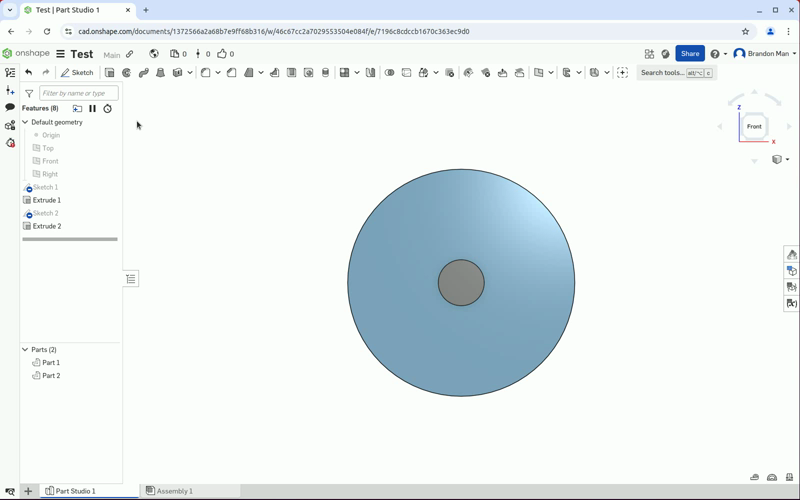
key(shift+h)
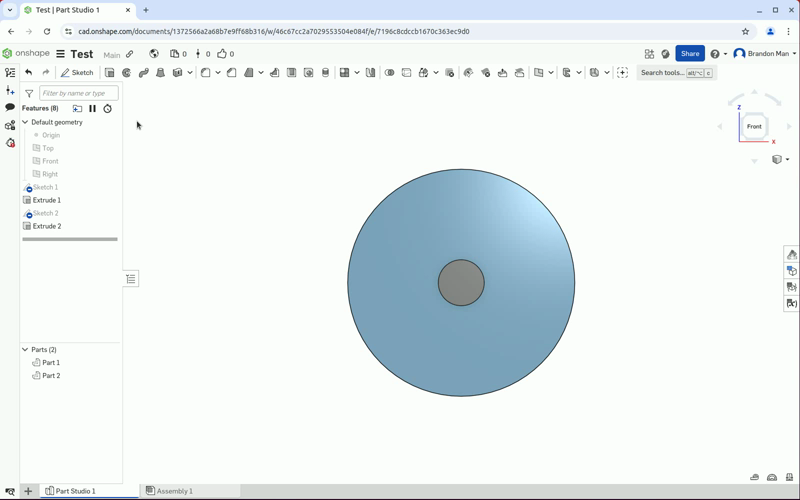
key(shift+h)
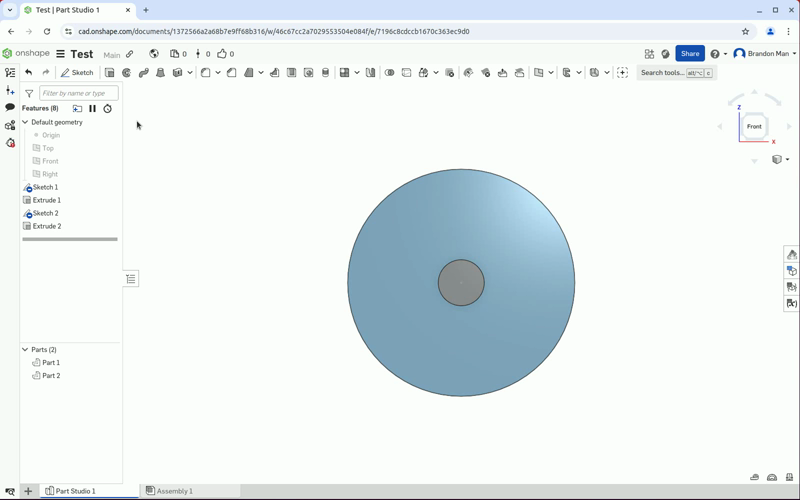
key(shift+7)
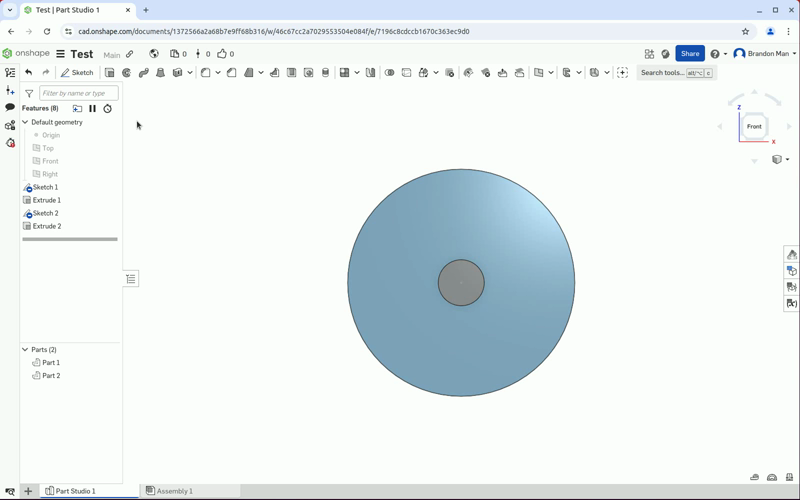
key(left, 2)
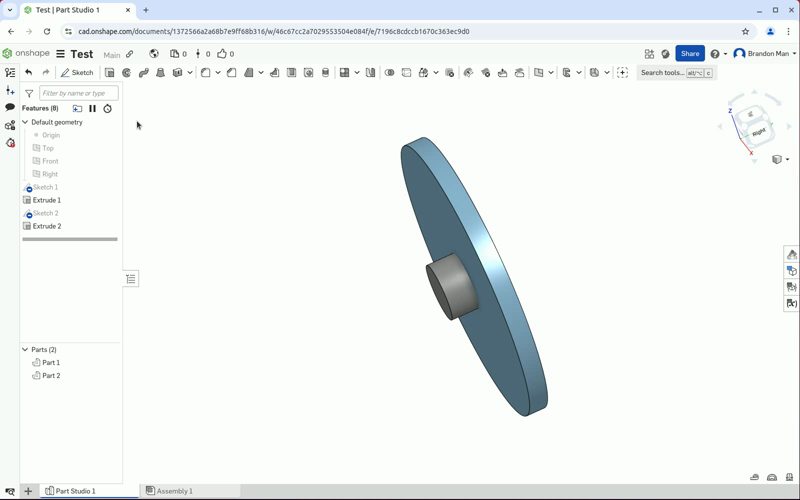
key(down, 2)
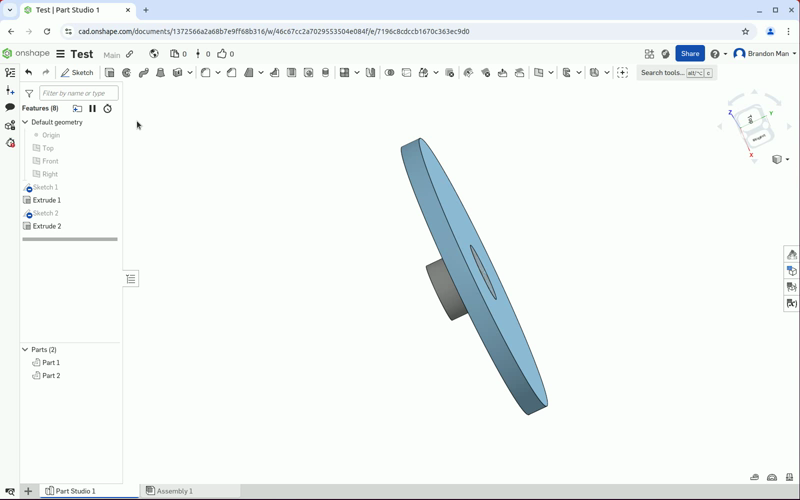
key(up, 2)
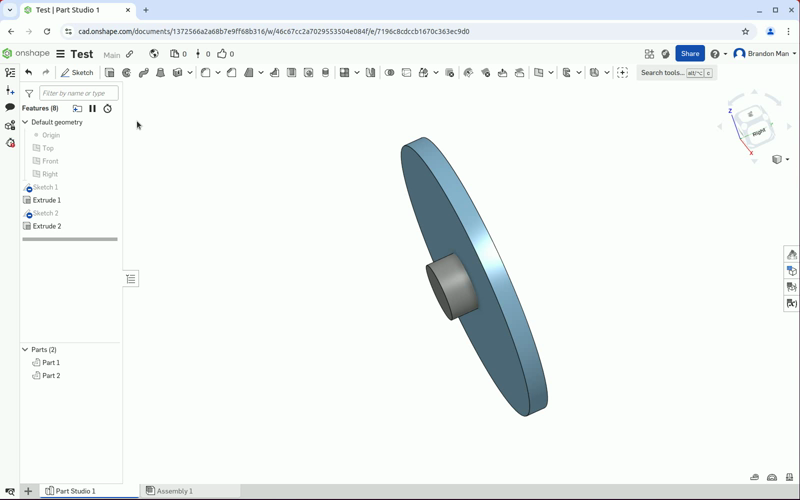
key(right, 2)
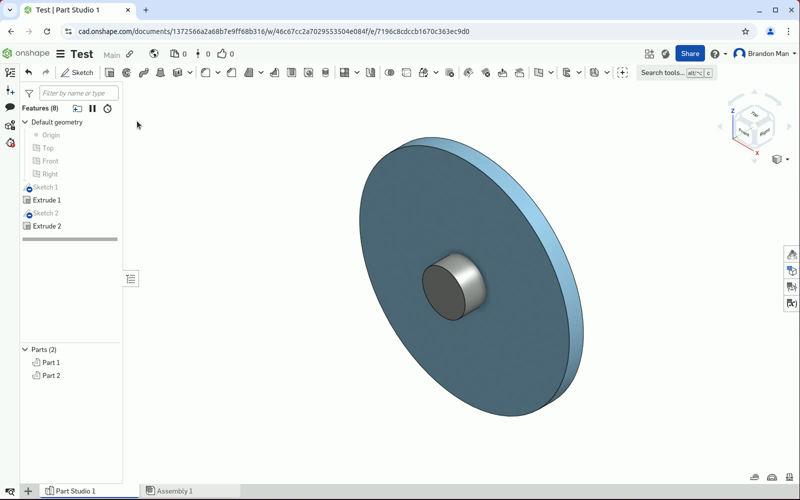
mouse_move(73, 189)
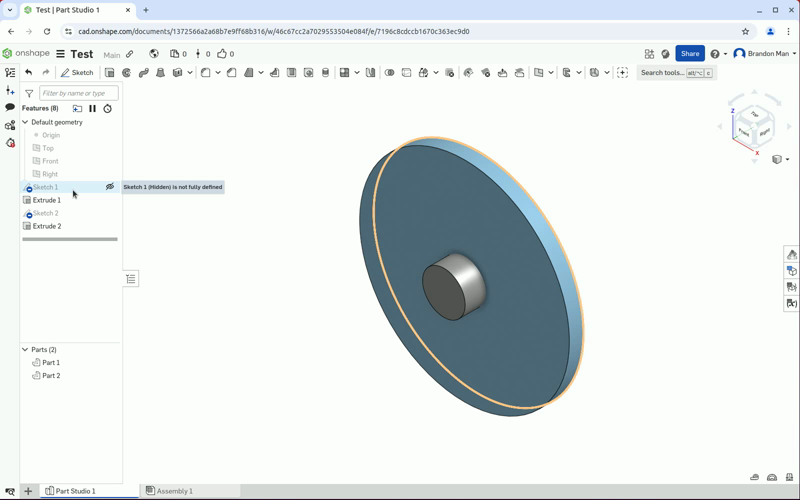
click(73, 189)